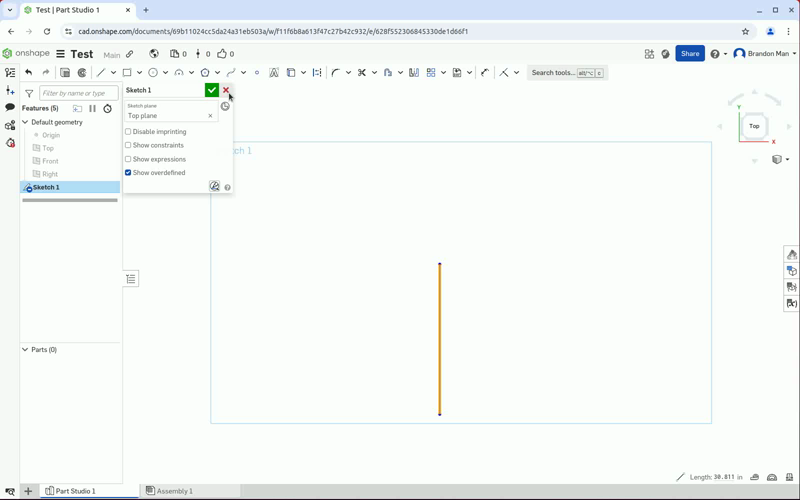
key(shift+h)
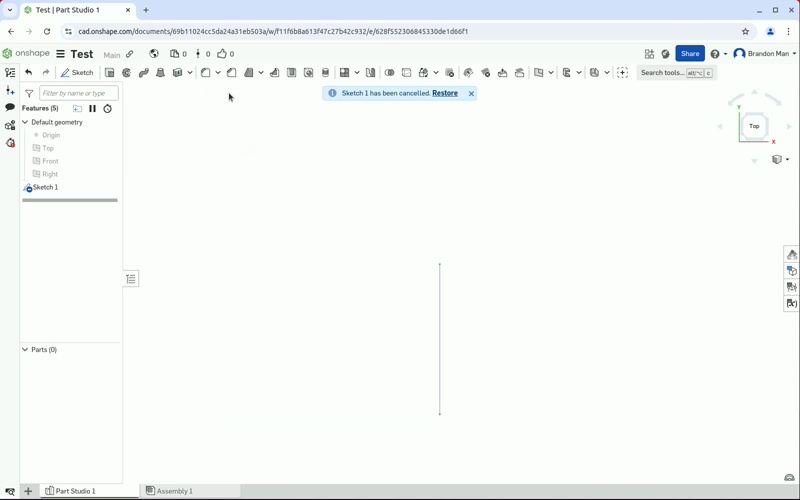
key(shift+s)
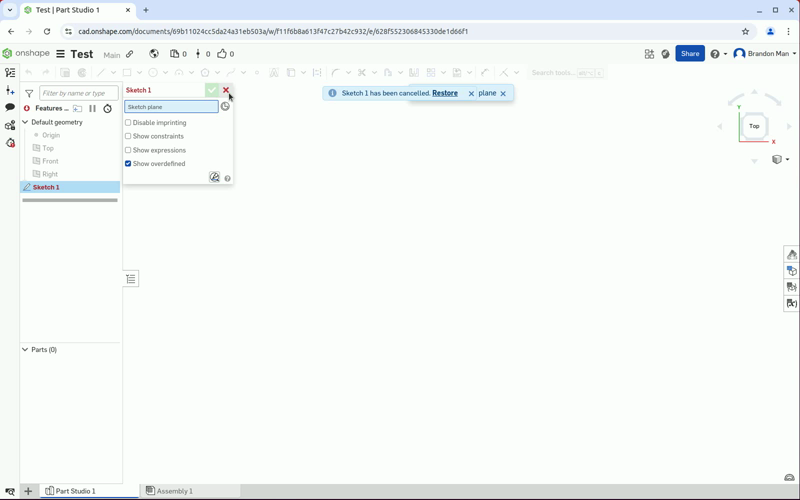
mouse_move(73, 150)
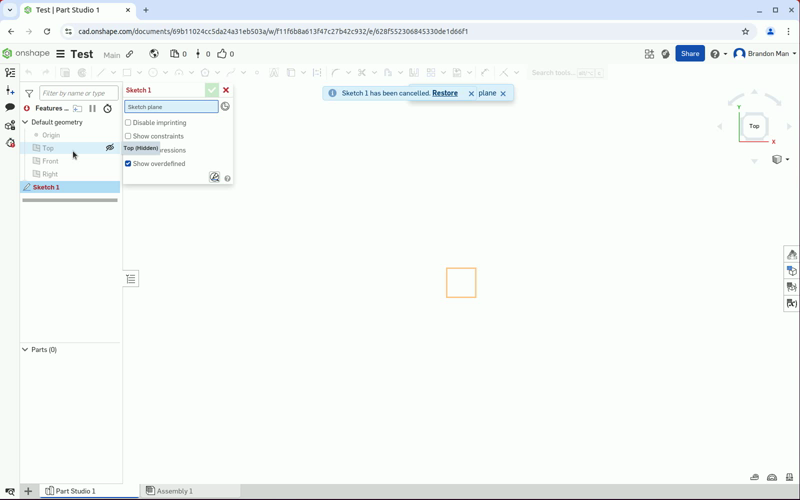
click(73, 150)
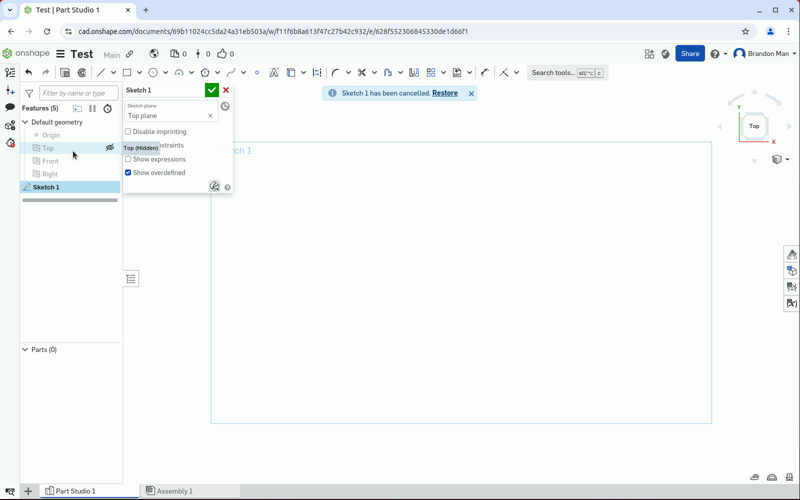
mouse_move(73, 352)
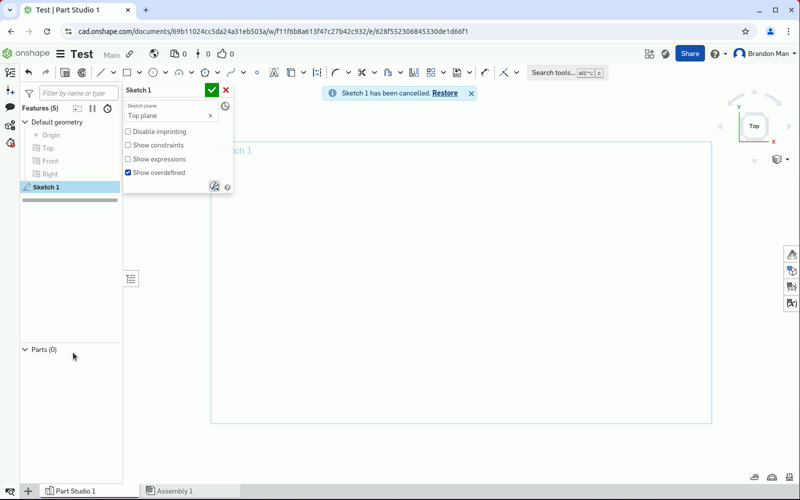
key(y)
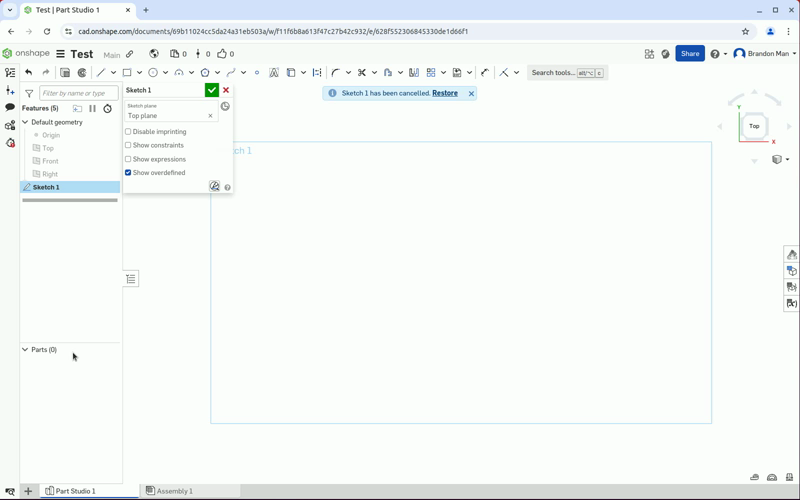
key(l)
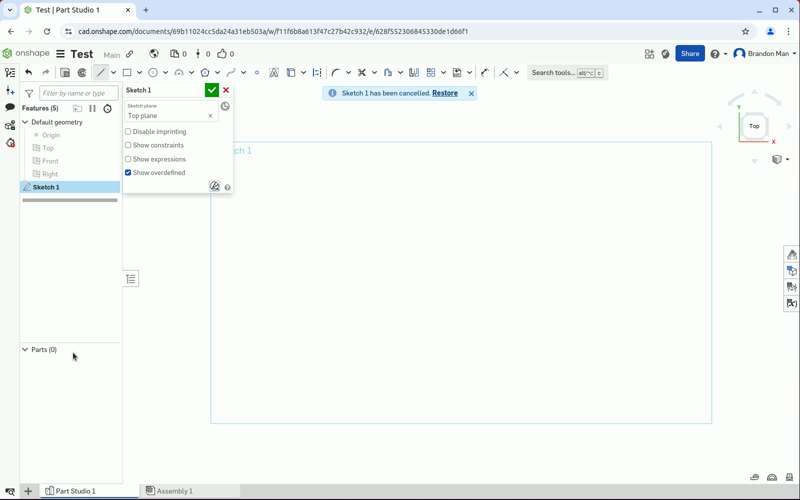
key_down(shift)
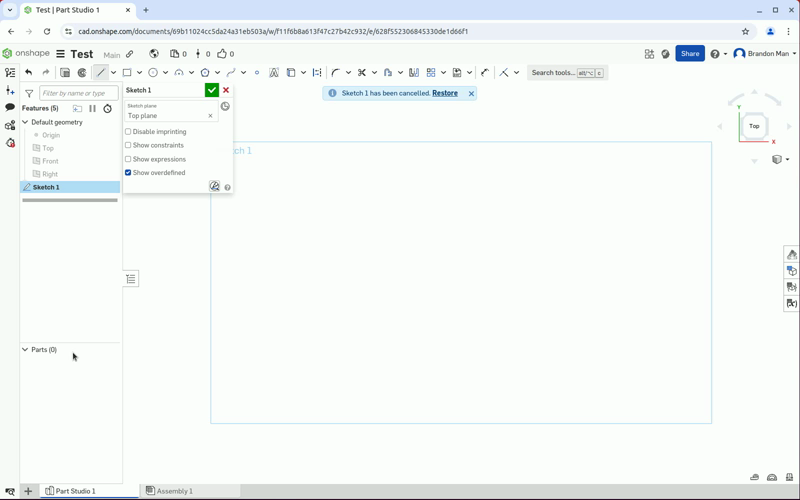
mouse_move(349, 282)
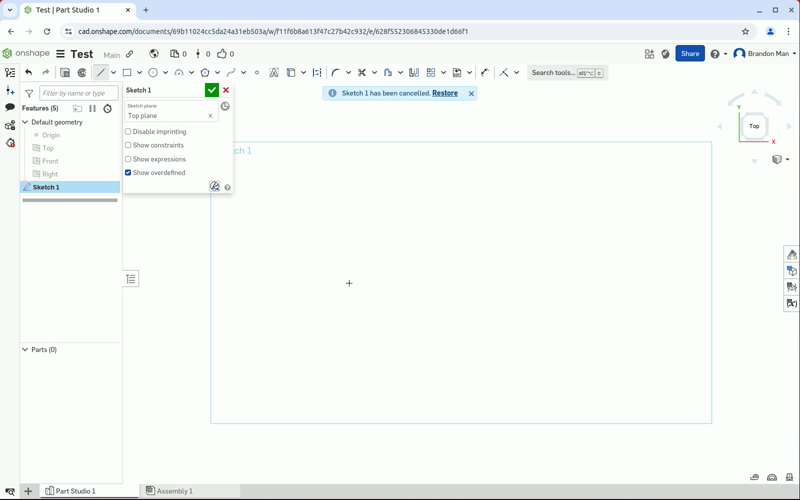
click(349, 282)
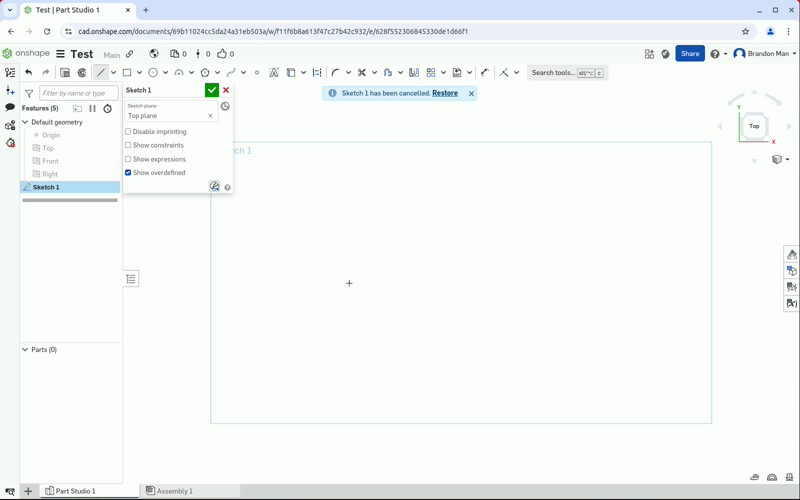
key_up(shift)
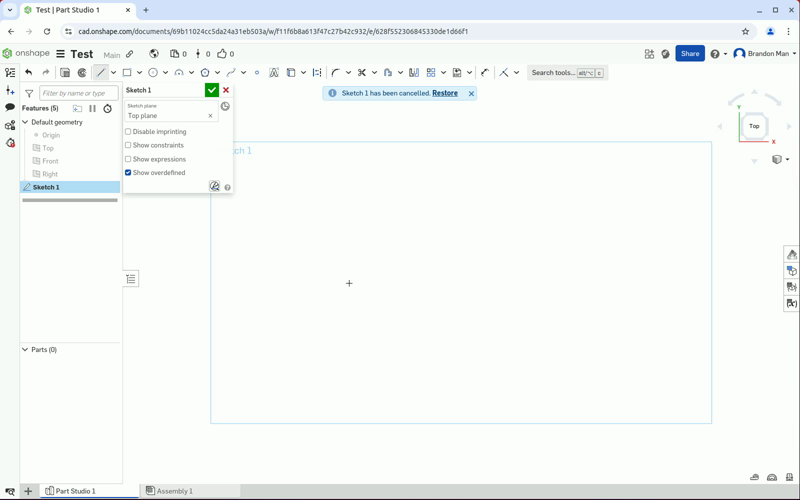
key_down(shift)
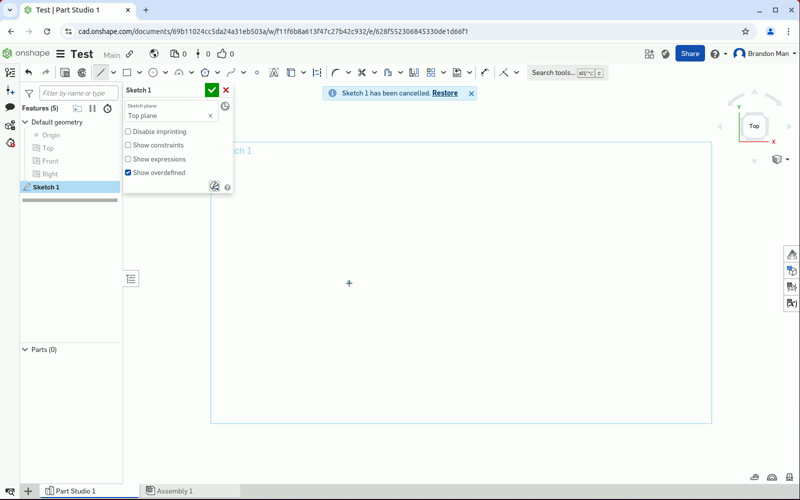
mouse_move(405, 378)
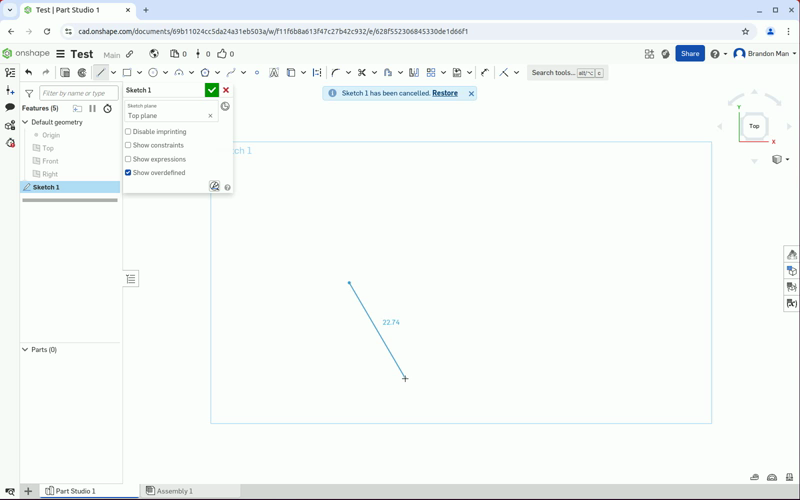
click(405, 378)
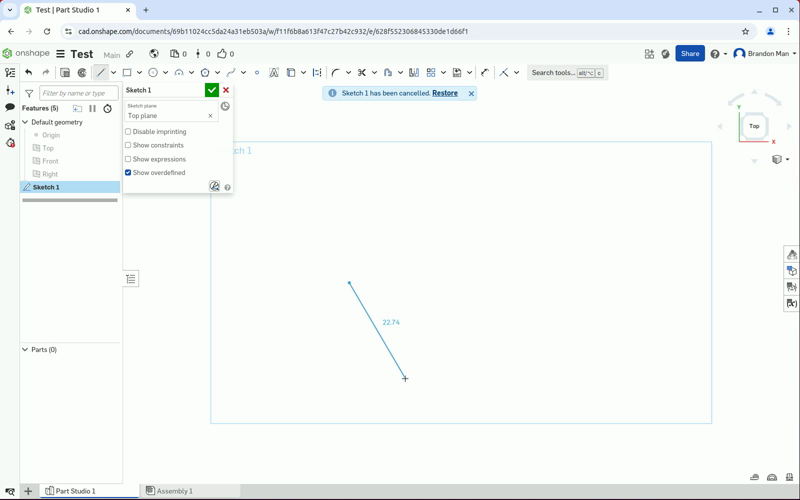
key_up(shift)
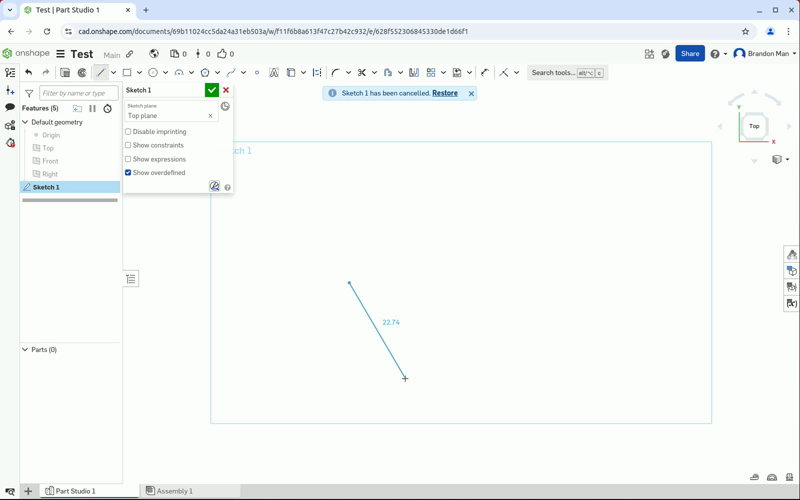
key_down(shift)
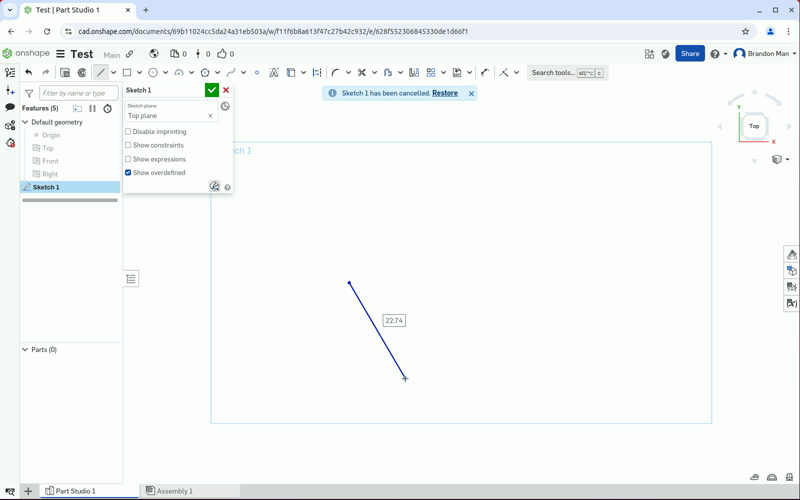
mouse_move(514, 378)
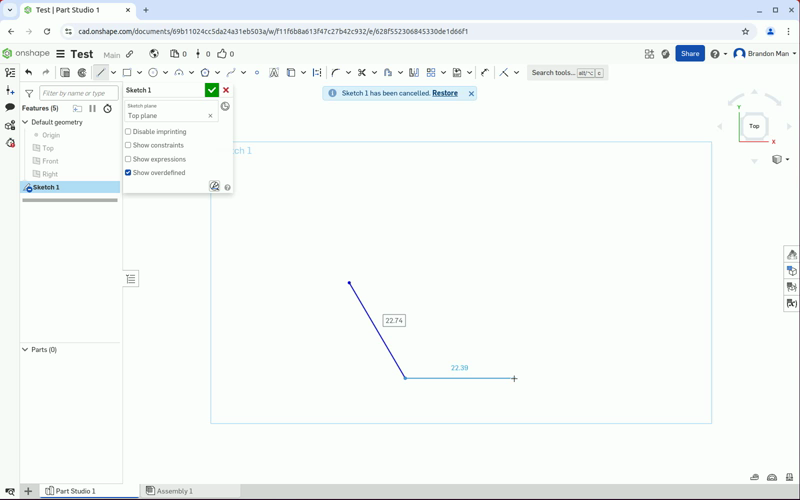
click(514, 378)
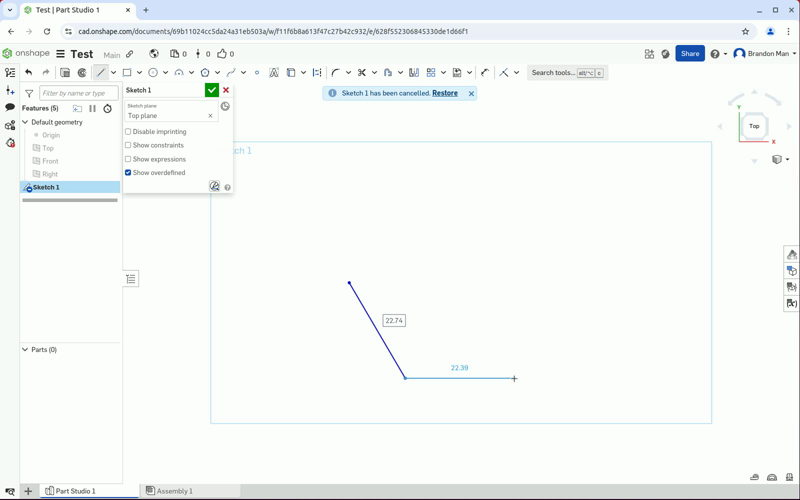
key_up(shift)
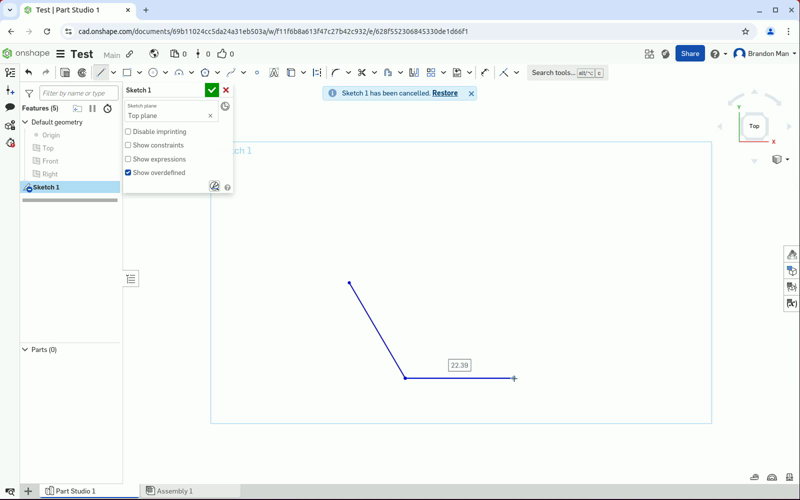
key_down(shift)
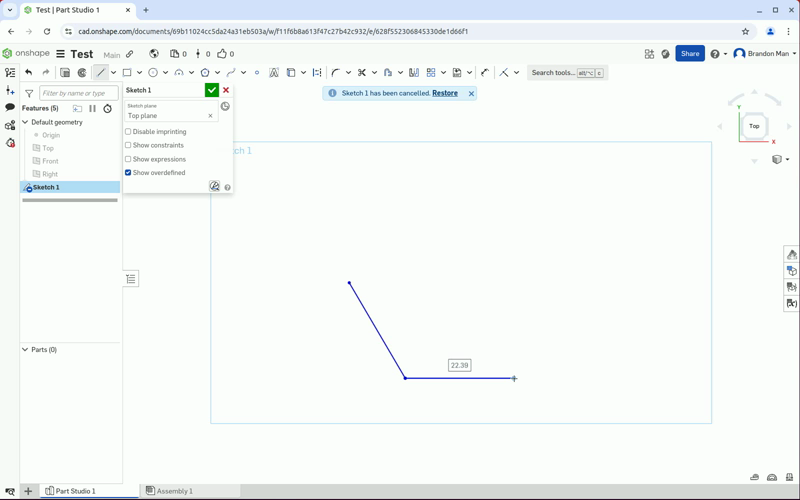
mouse_move(569, 282)
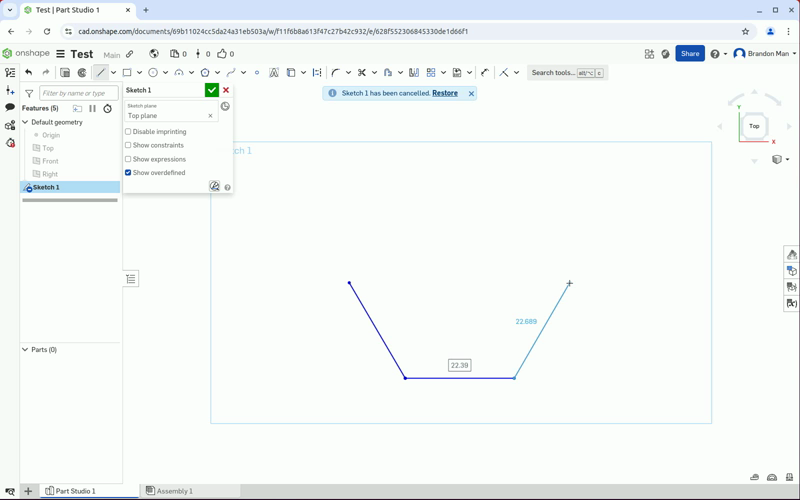
click(569, 282)
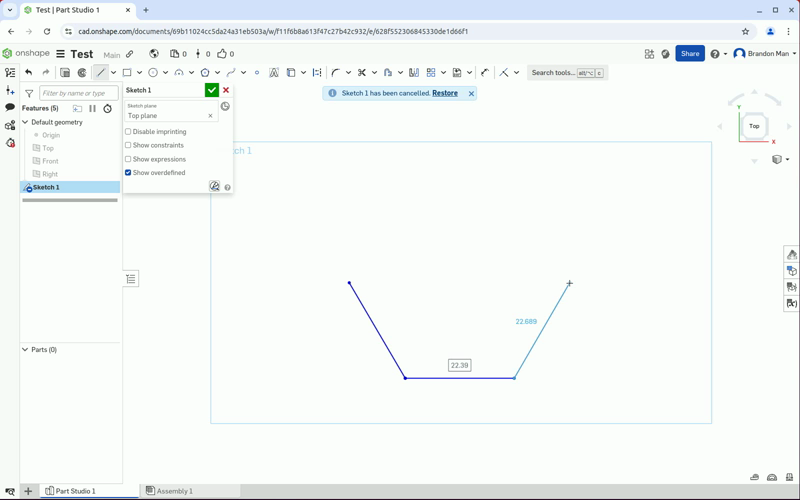
key_up(shift)
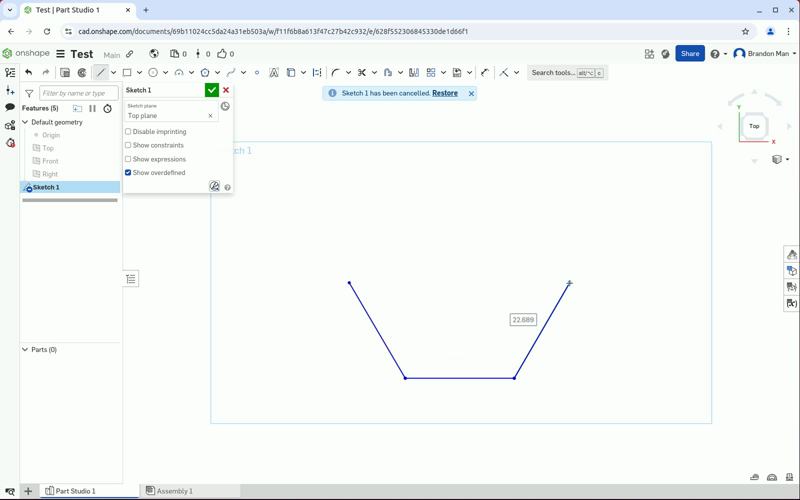
key_down(shift)
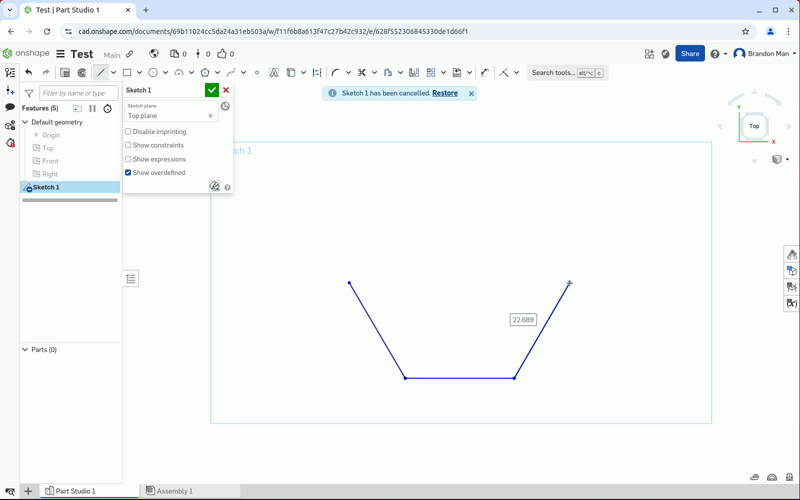
mouse_move(514, 187)
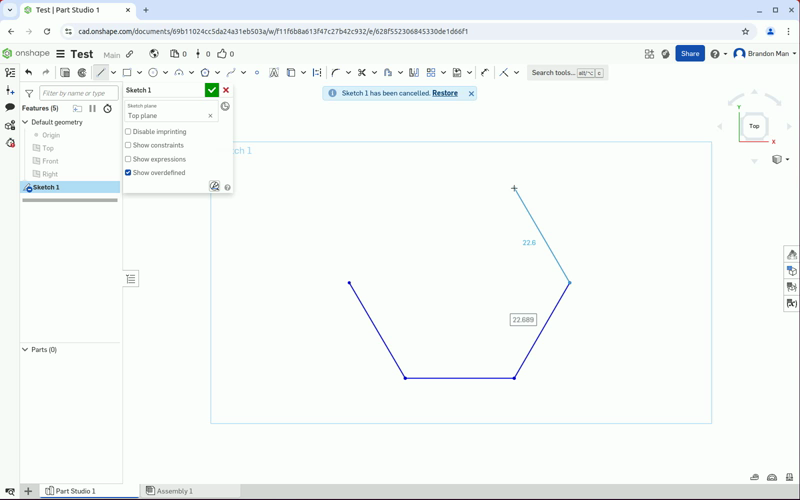
click(514, 187)
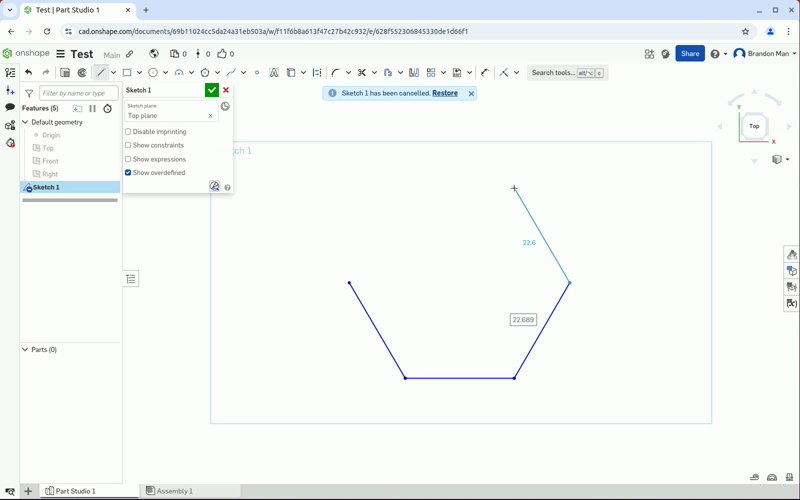
key_up(shift)
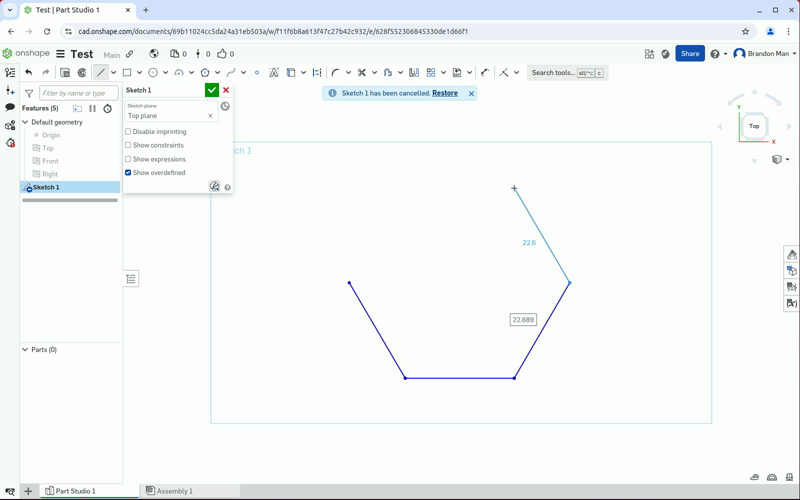
key_down(shift)
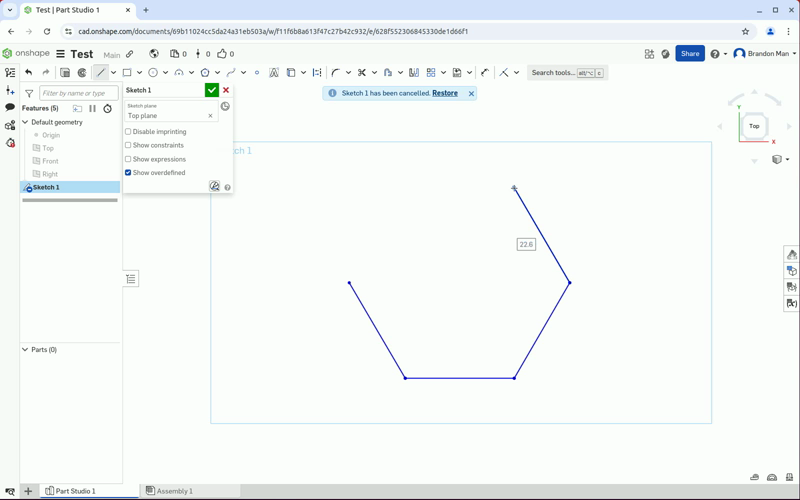
mouse_move(405, 187)
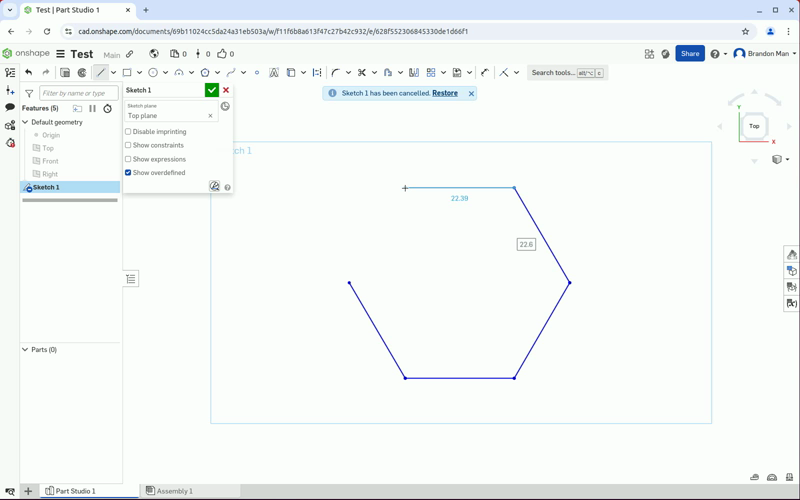
click(405, 187)
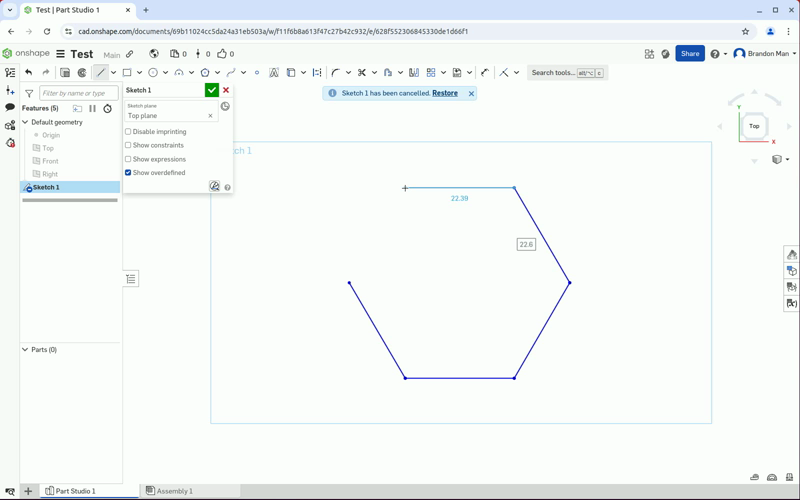
key_up(shift)
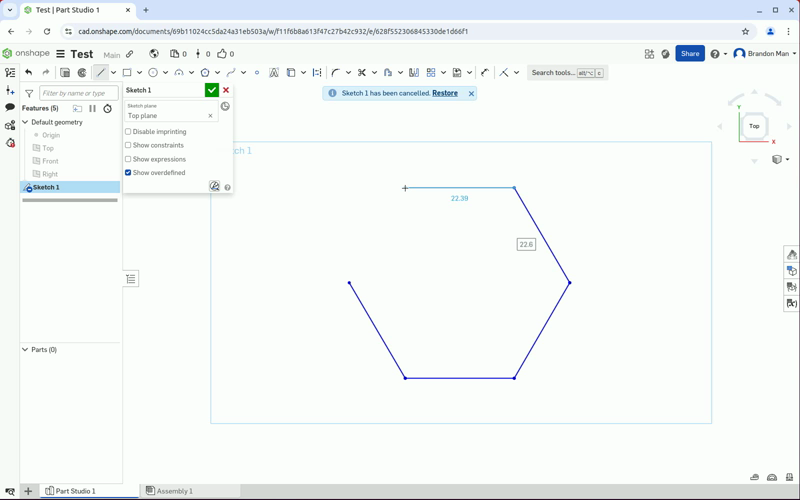
key_down(shift)
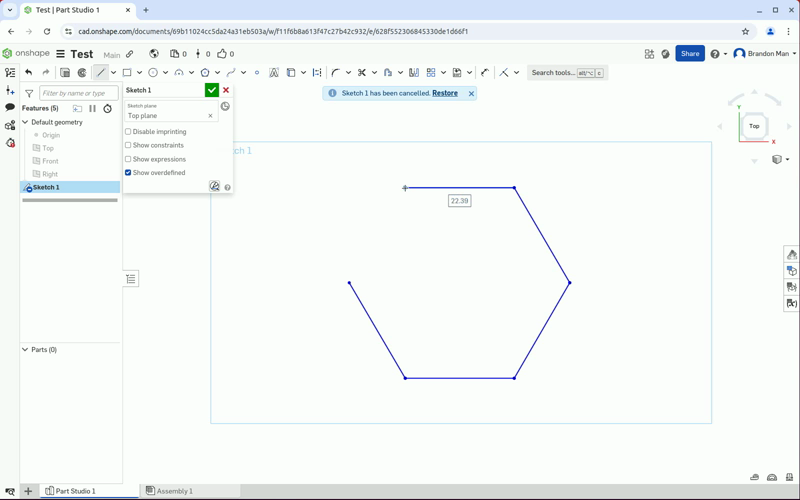
mouse_move(349, 282)
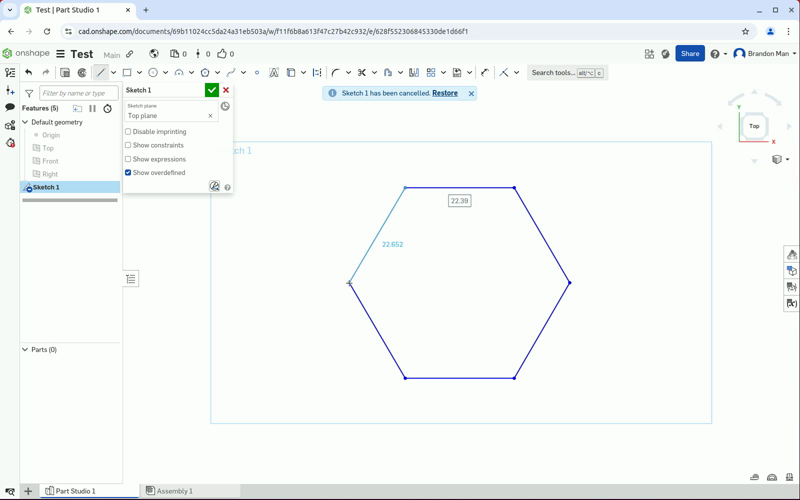
key_up(shift)
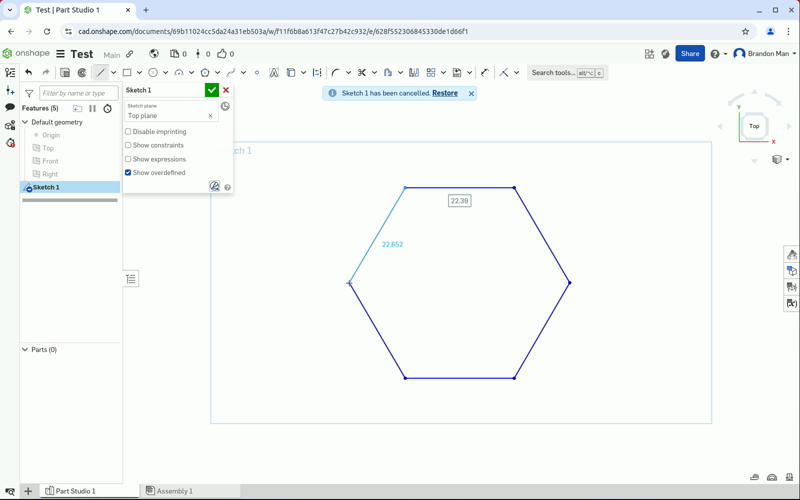
click(349, 282)
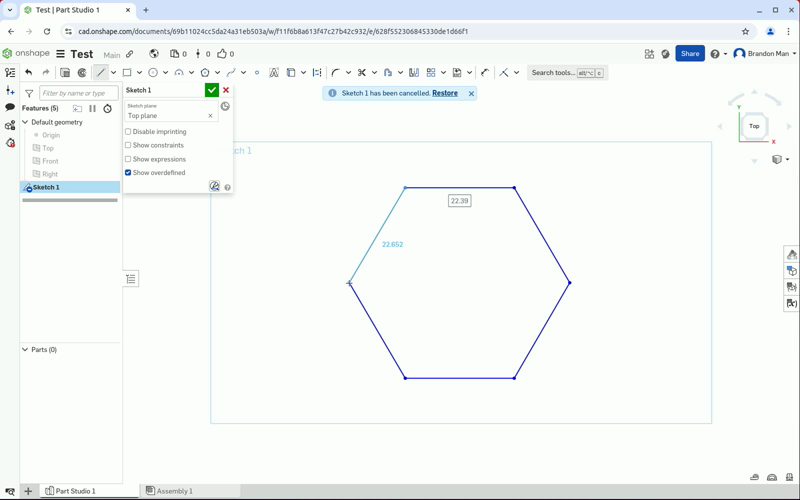
key(esc)
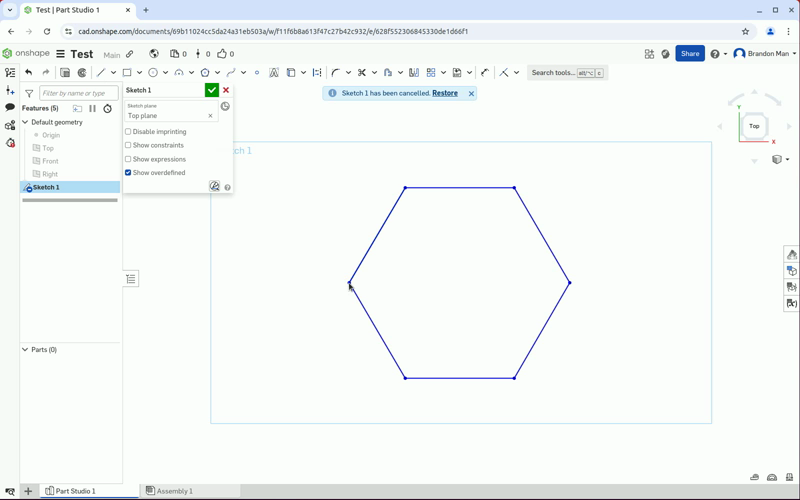
mouse_move(430, 261)
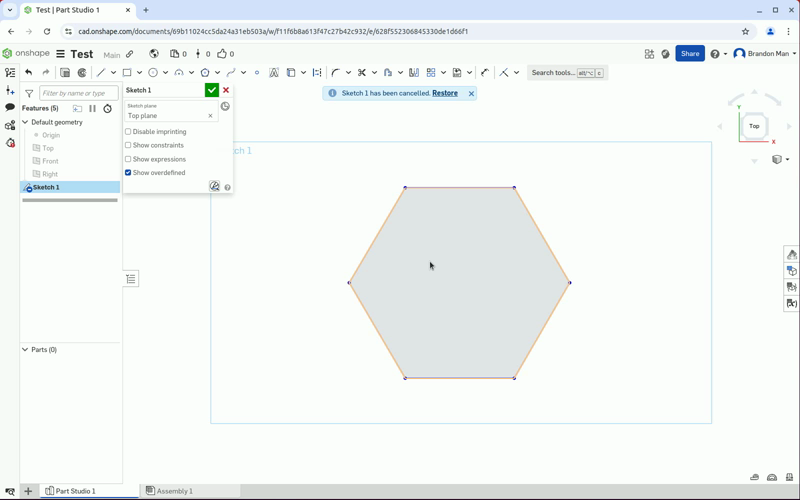
click(430, 261)
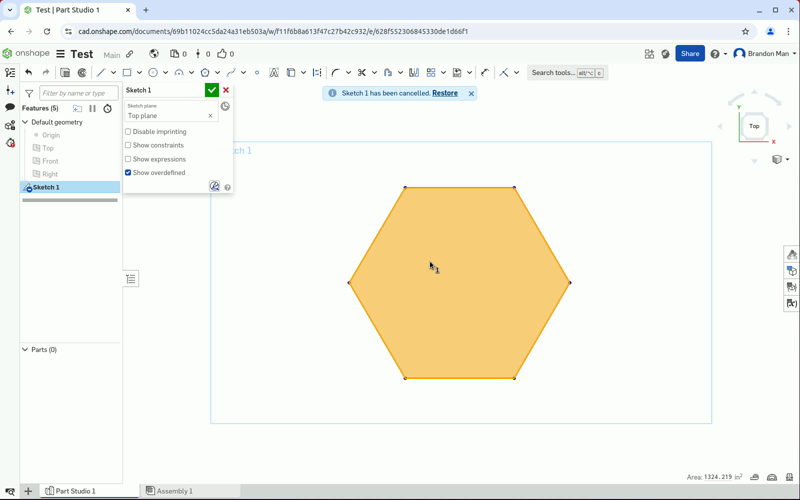
mouse_move(73, 352)
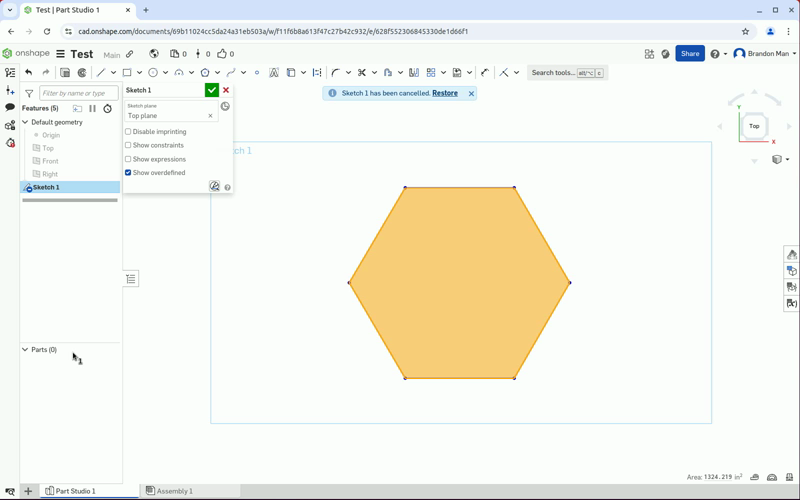
key(shift+y)
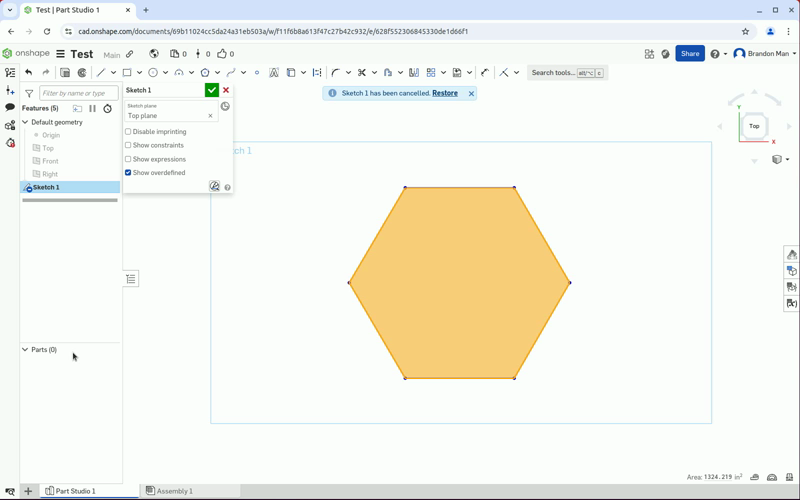
key(shift+e)
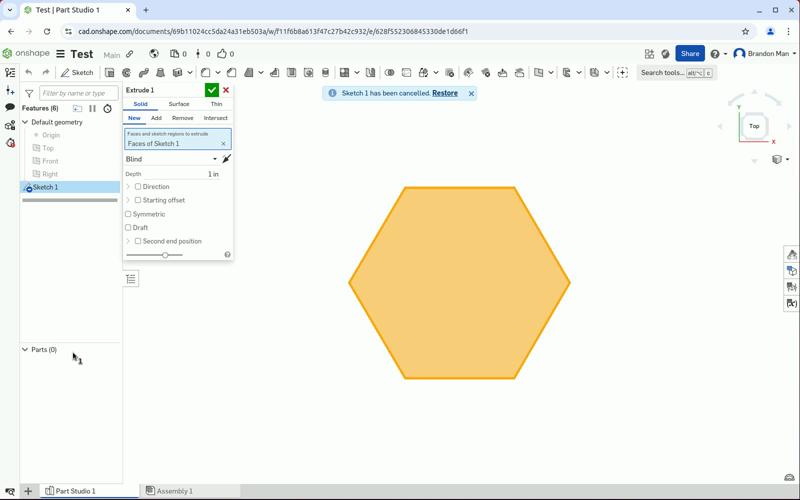
mouse_move(143, 106)
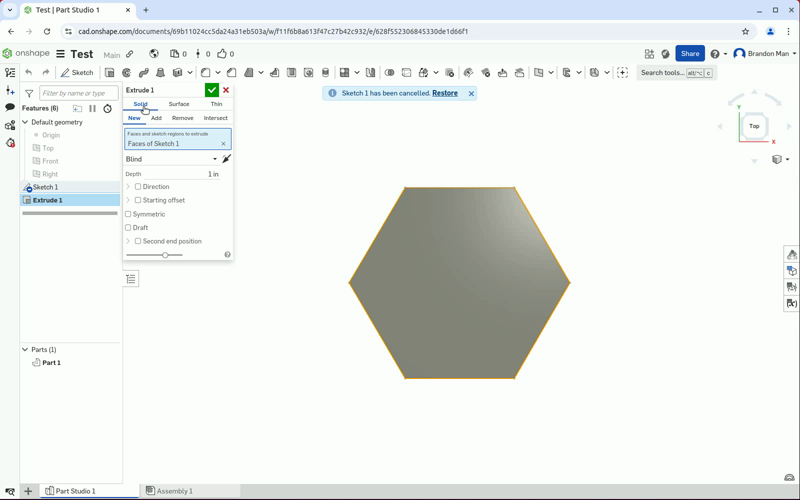
click(143, 106)
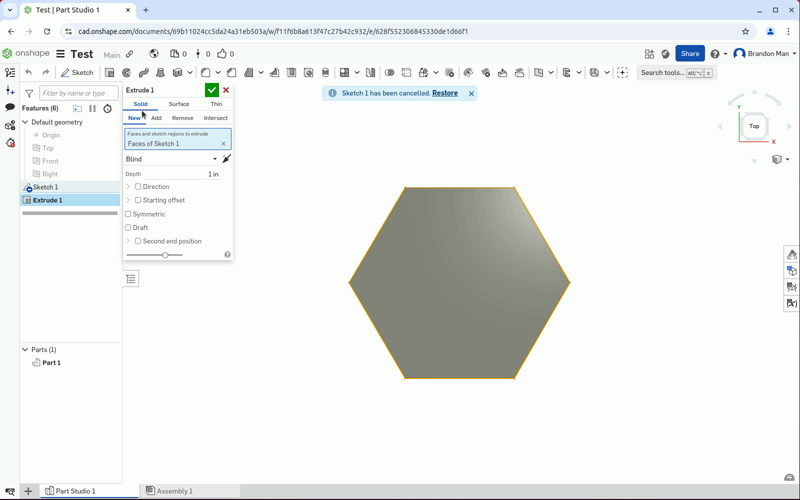
mouse_move(137, 120)
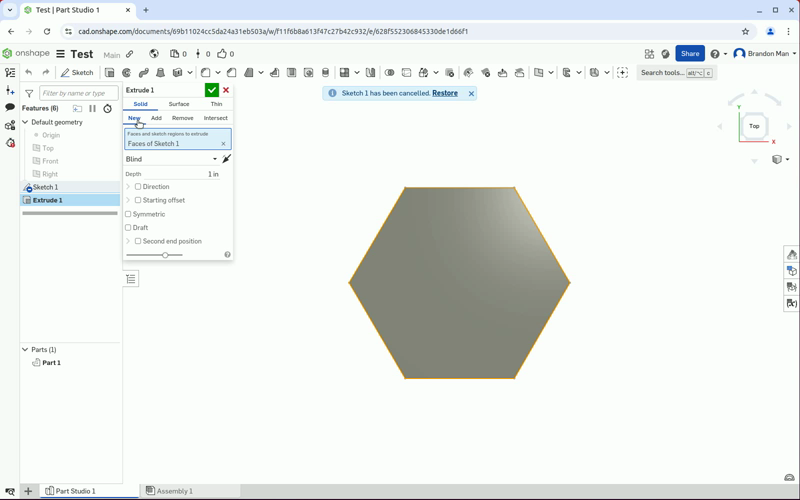
click(137, 120)
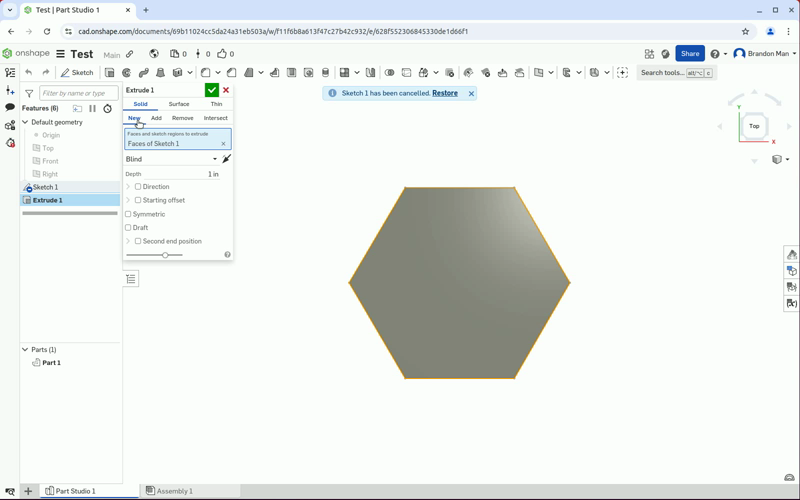
key(tab, 4)
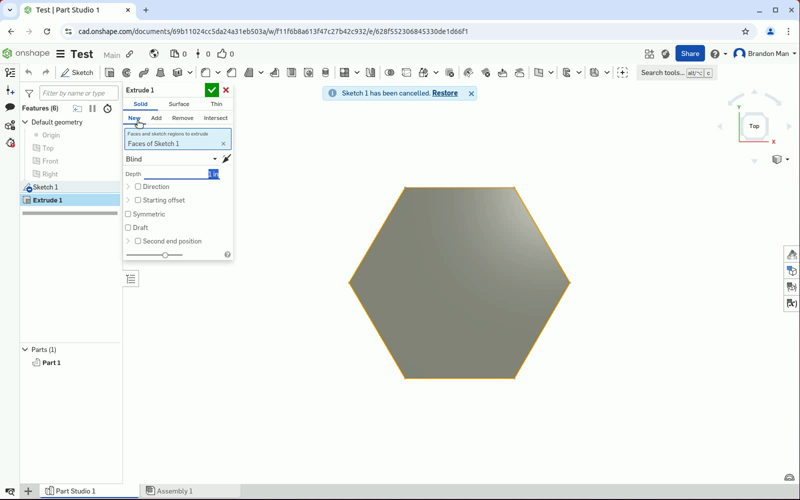
text(15.405)
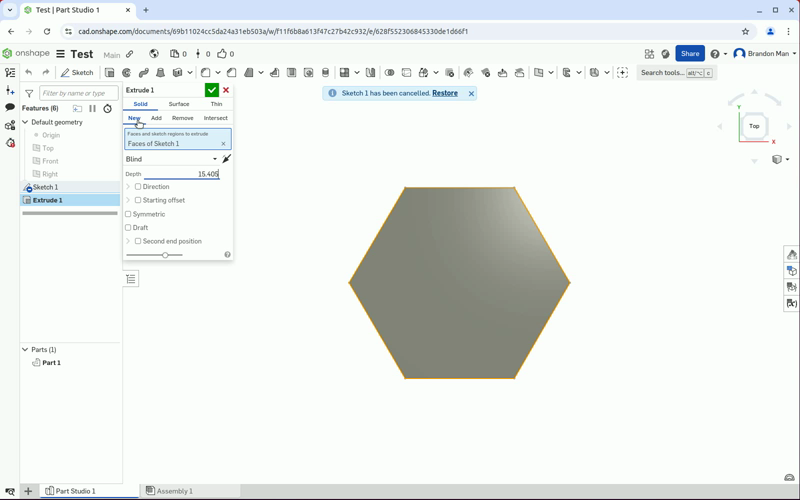
key(enter)
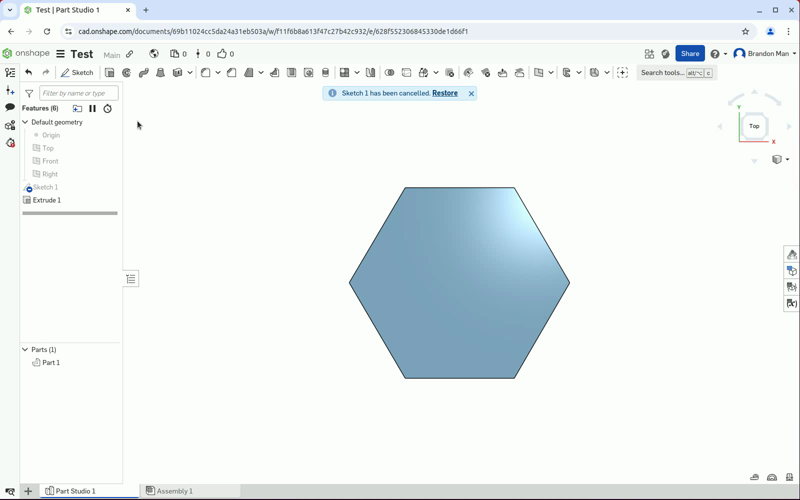
key(shift+h)
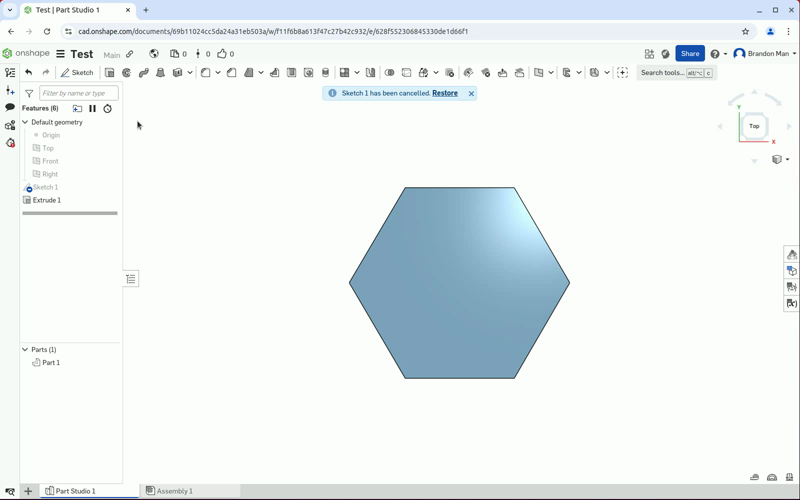
key(shift+h)
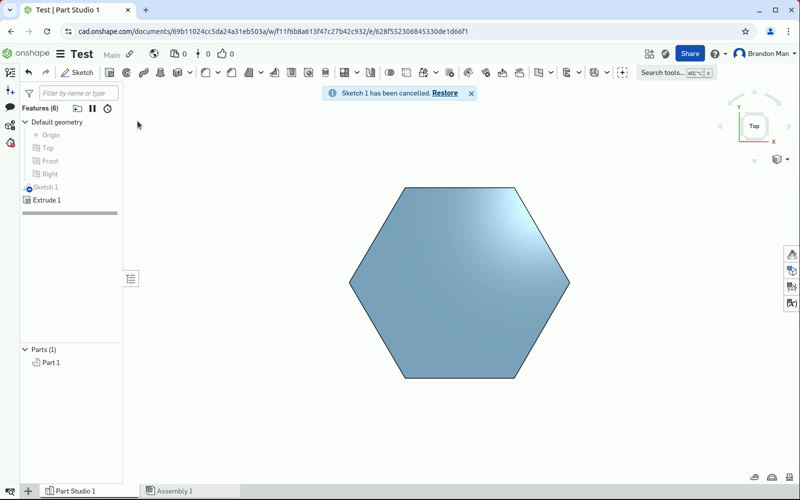
mouse_move(73, 189)
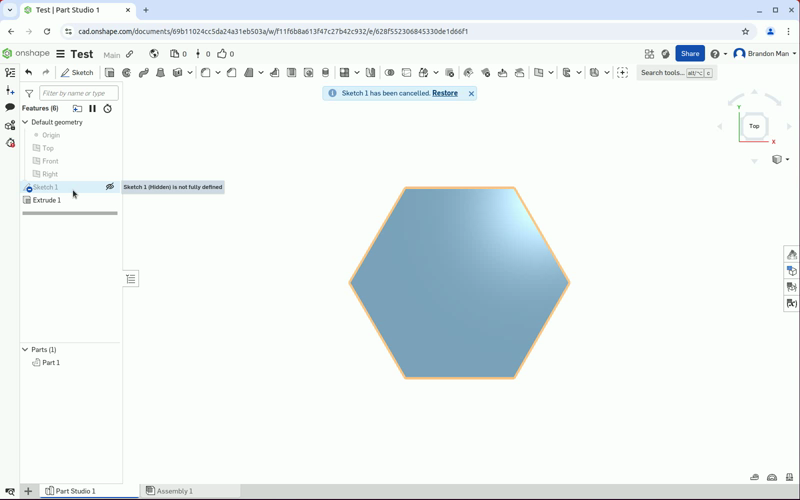
click(73, 189)
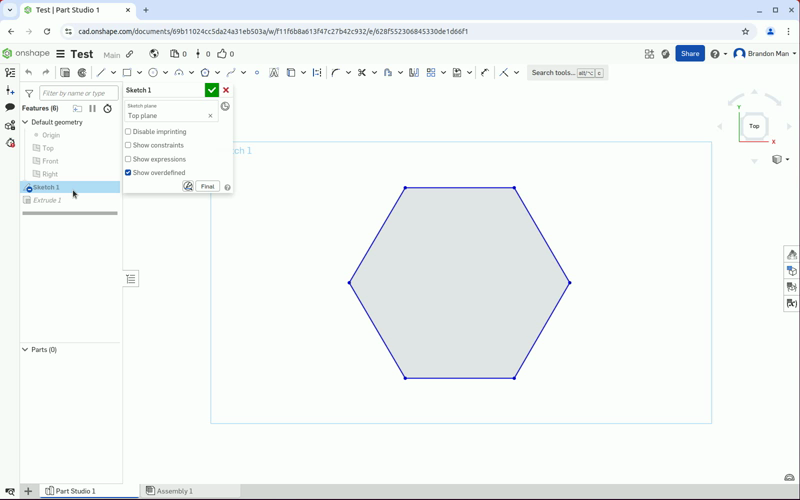
mouse_move(229, 92)
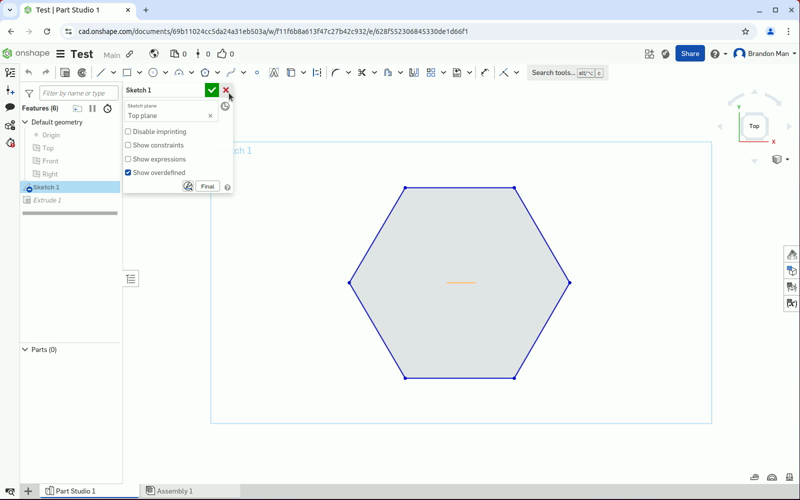
click(229, 92)
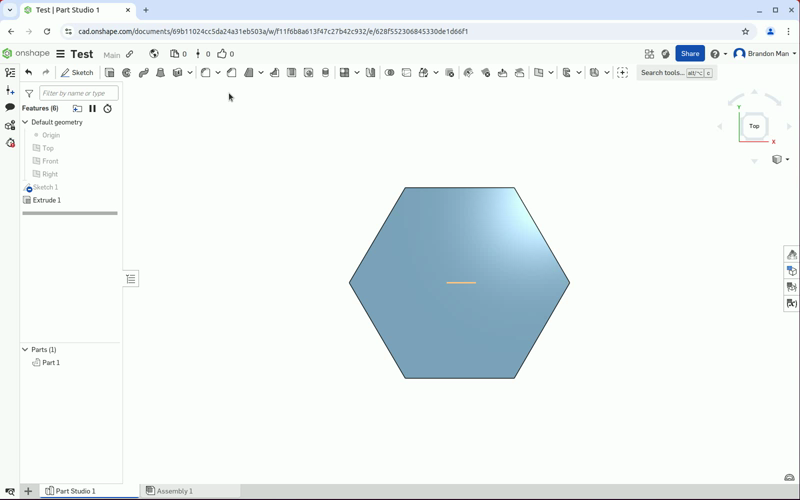
mouse_move(541, 75)
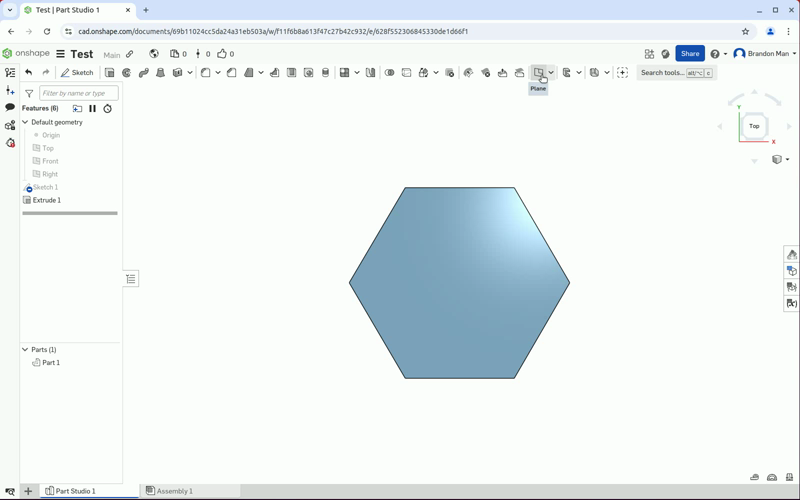
click(541, 75)
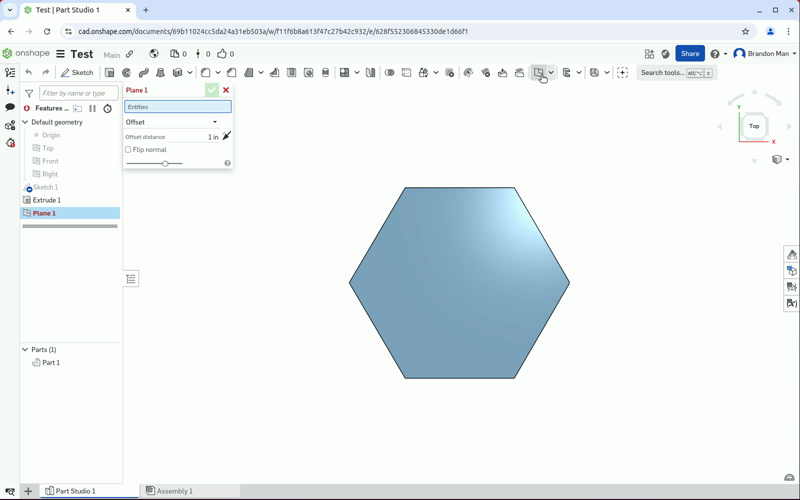
mouse_move(73, 150)
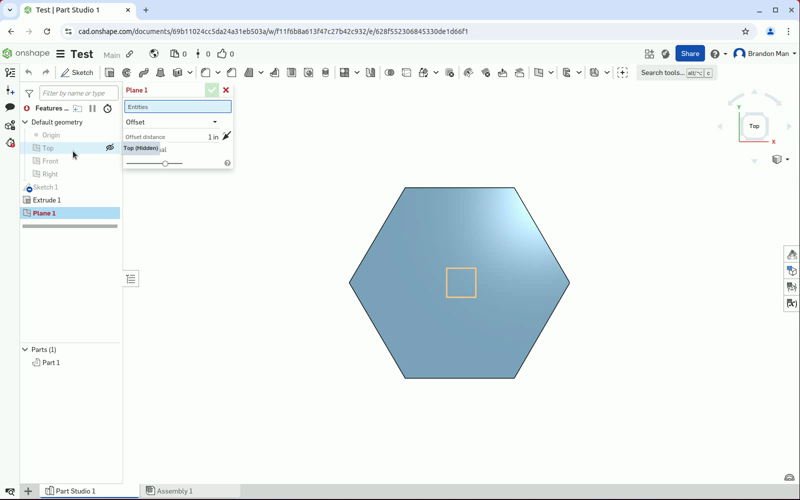
click(73, 150)
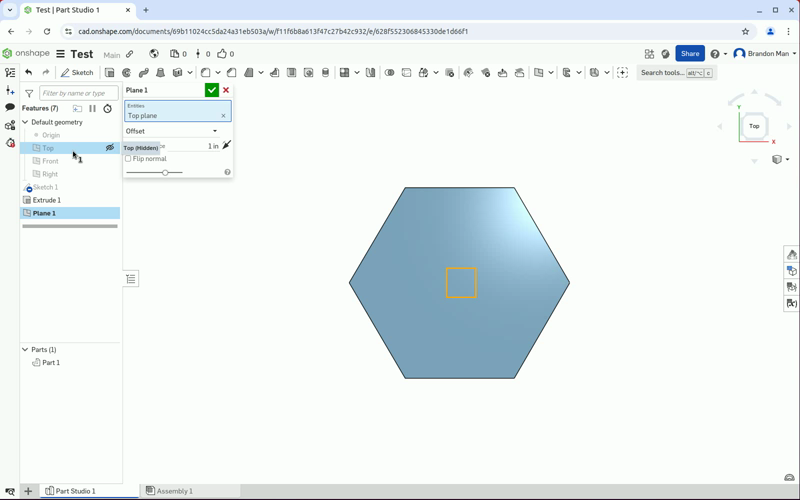
key(tab, 2)
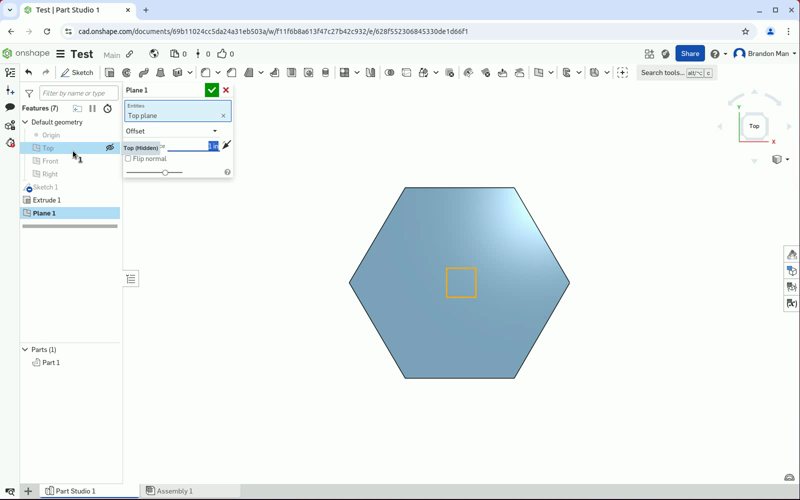
text(15.405)
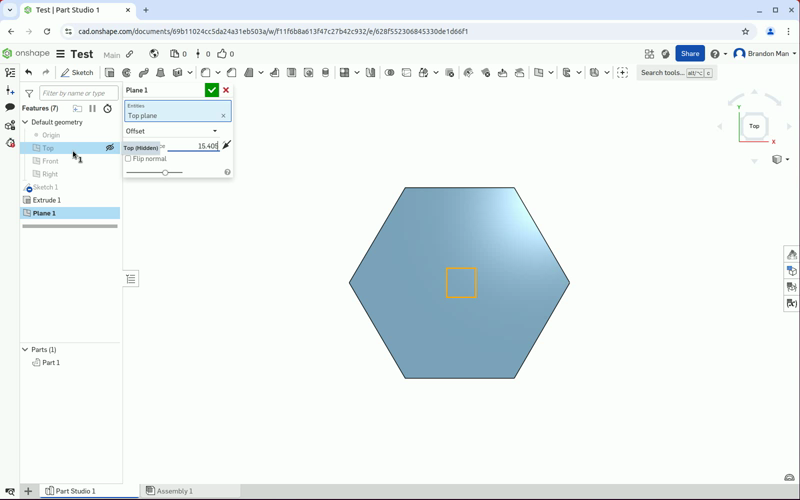
key(enter, 2)
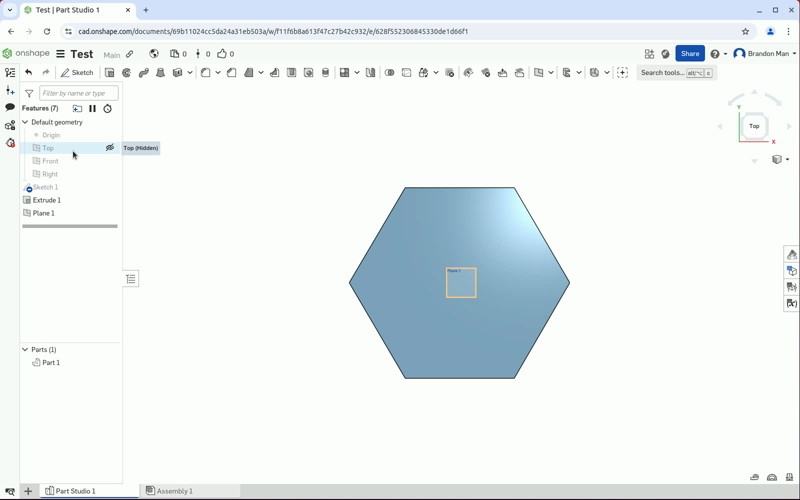
key(shift+s)
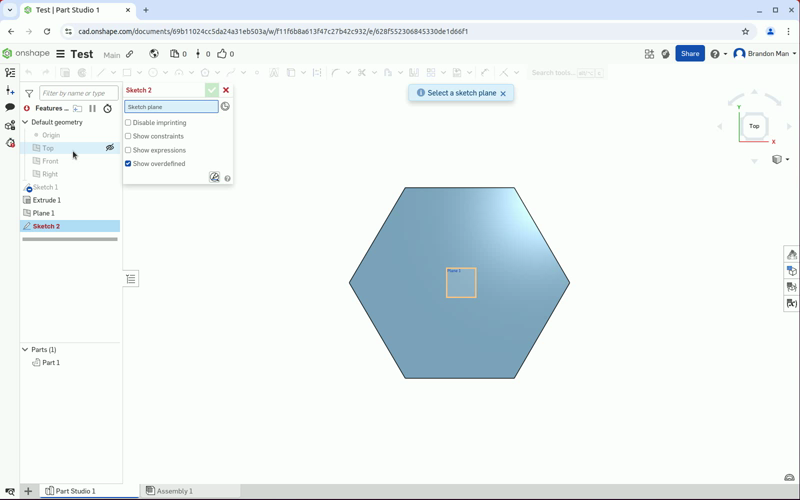
mouse_move(73, 215)
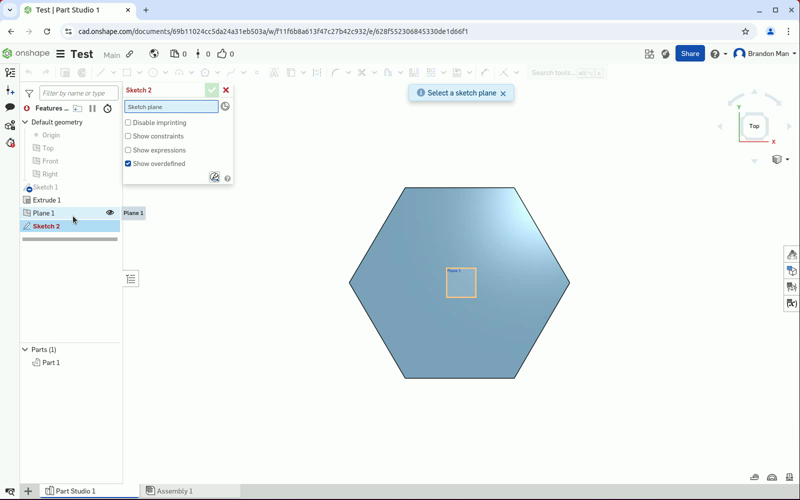
click(73, 215)
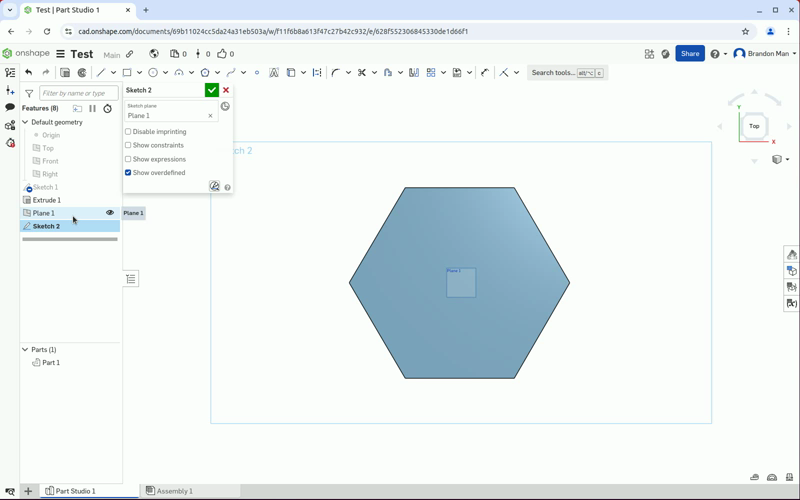
mouse_move(73, 352)
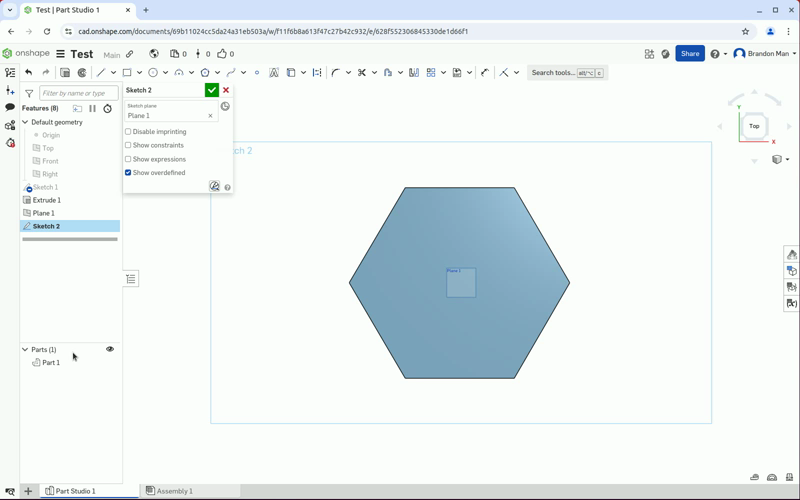
key(y)
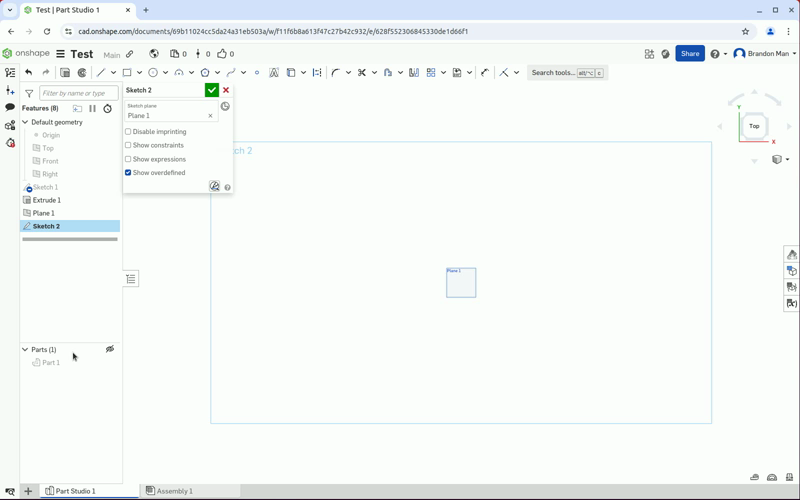
key(c)
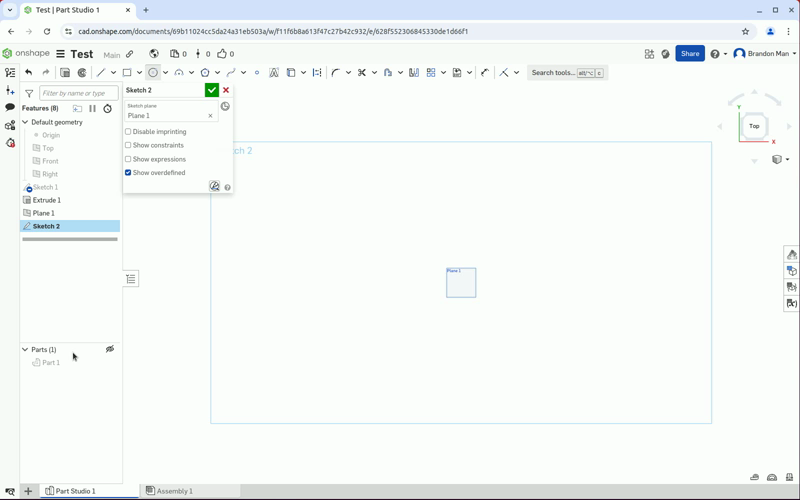
key_down(shift)
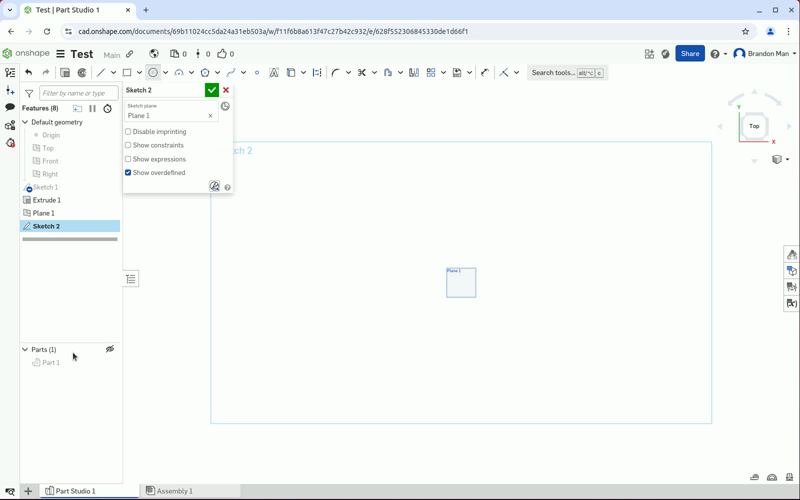
mouse_move(461, 282)
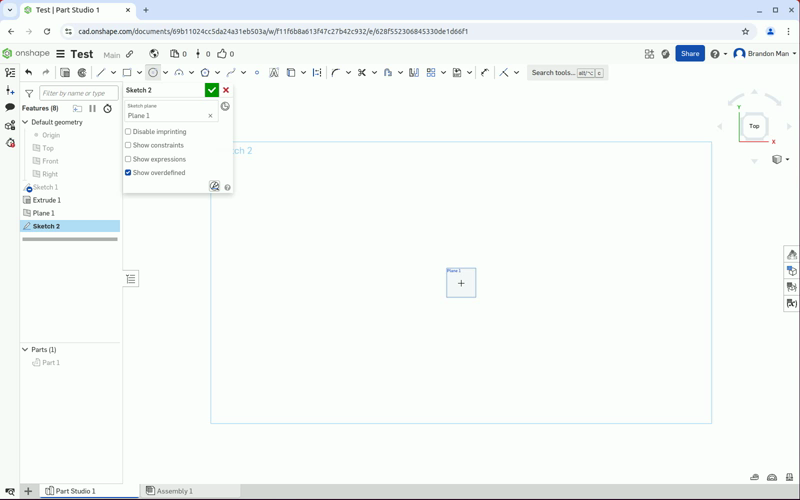
click(461, 282)
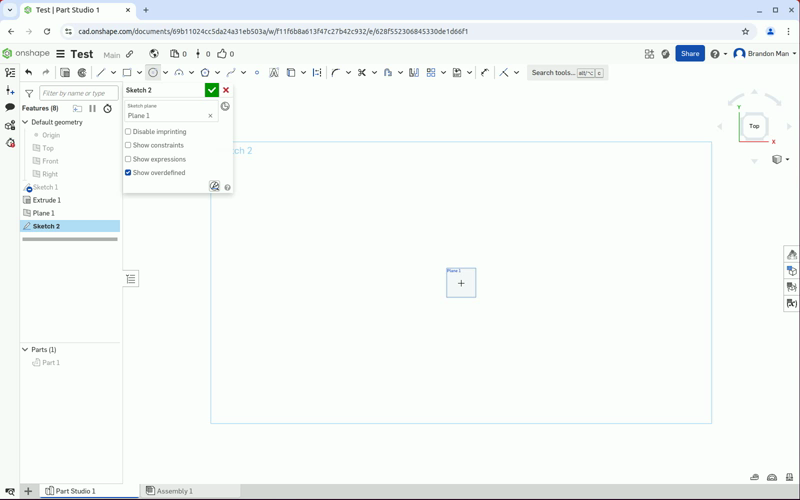
key_up(shift)
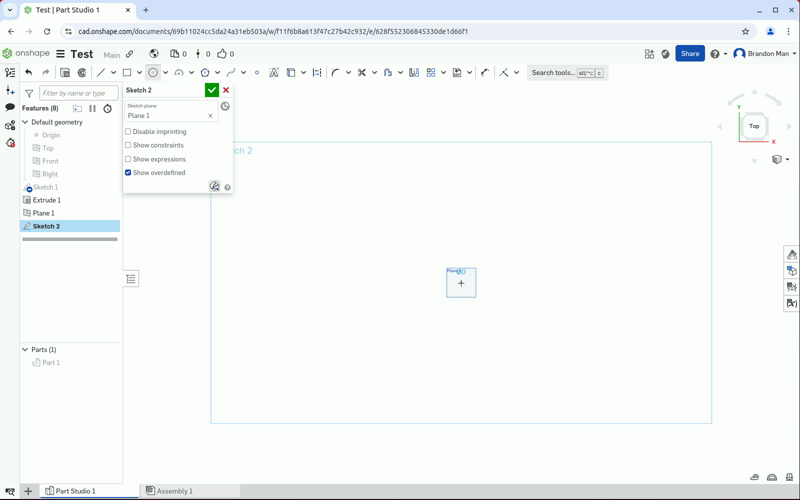
mouse_move(552, 282)
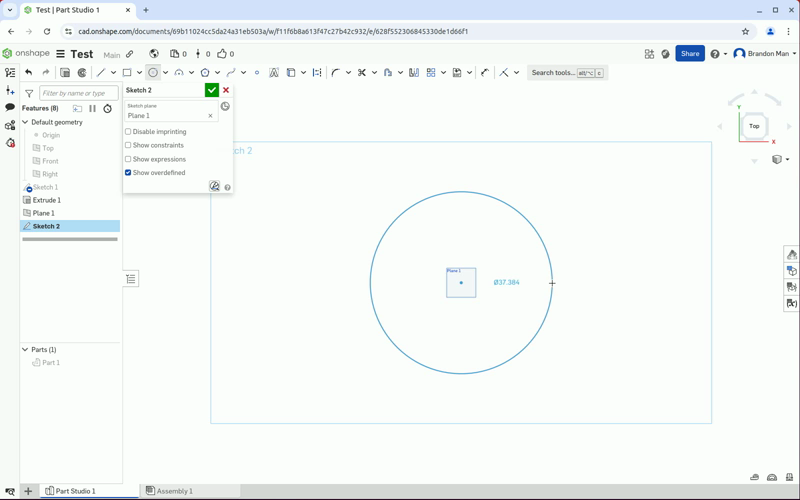
click(552, 282)
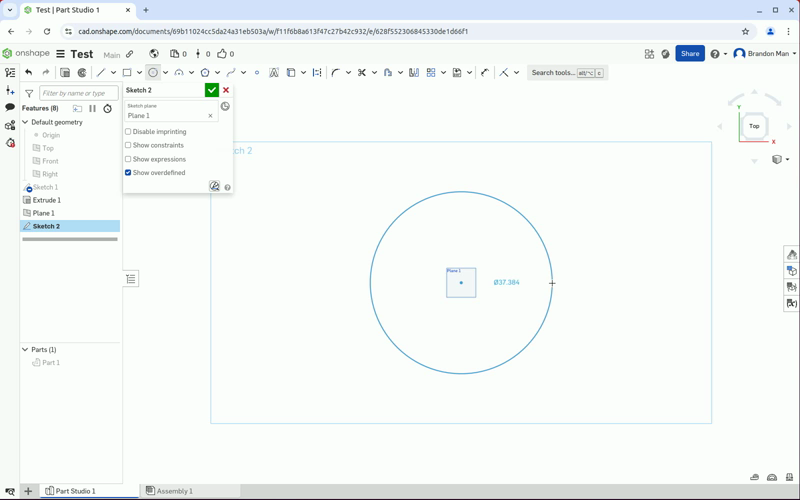
key(esc)
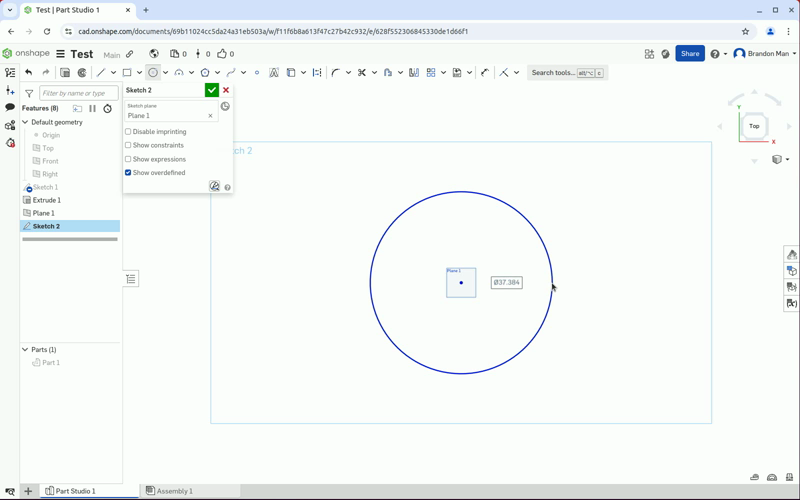
mouse_move(466, 227)
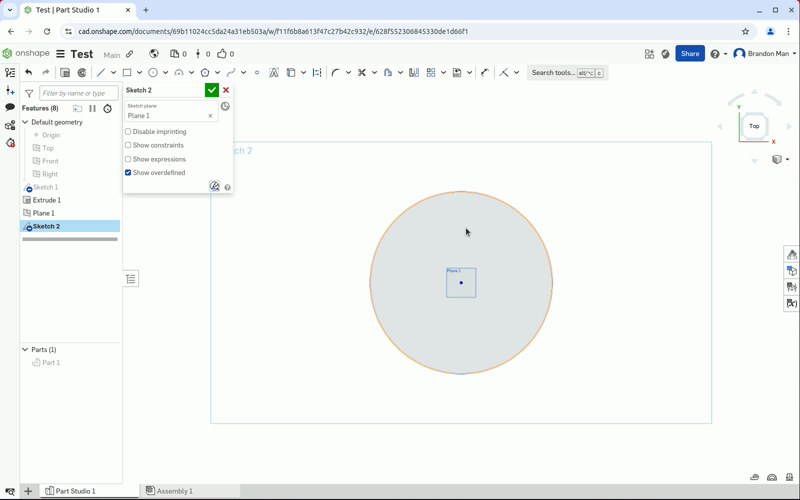
click(466, 227)
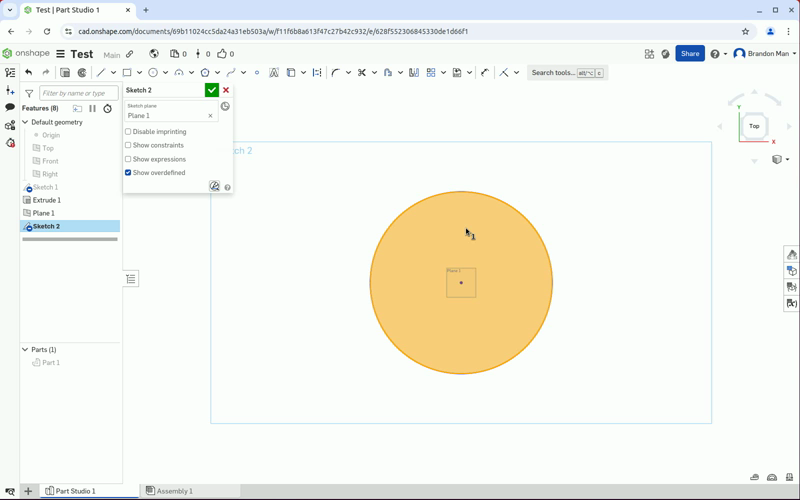
mouse_move(73, 352)
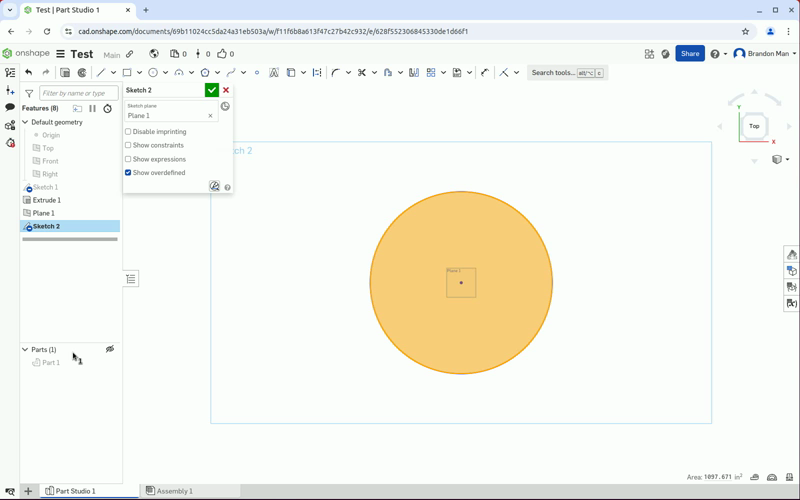
key(shift+y)
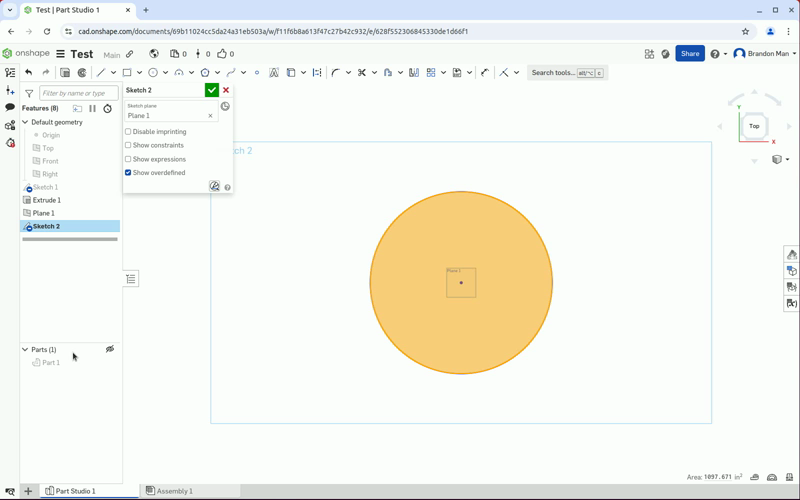
key(shift+e)
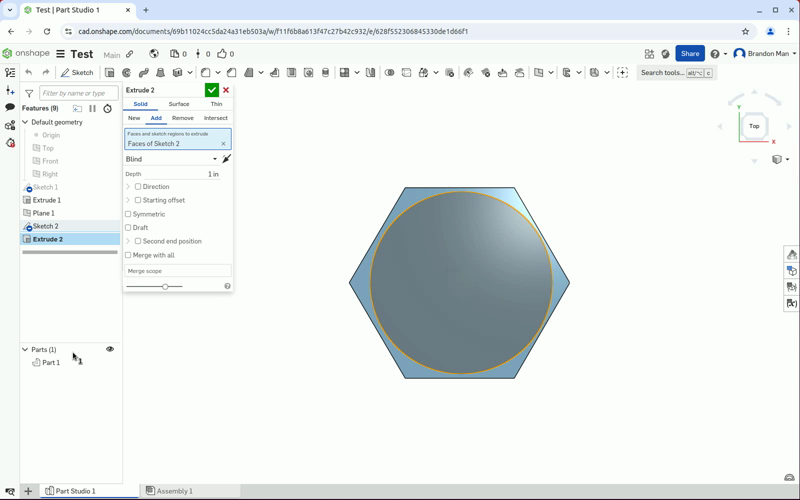
mouse_move(143, 106)
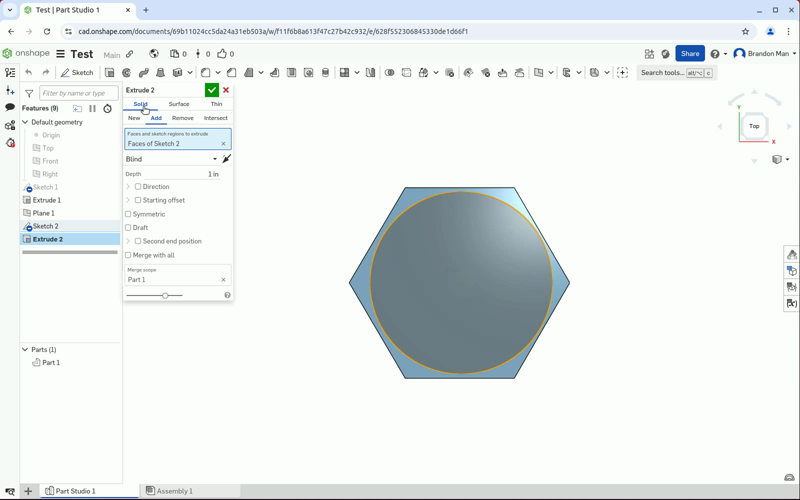
click(143, 106)
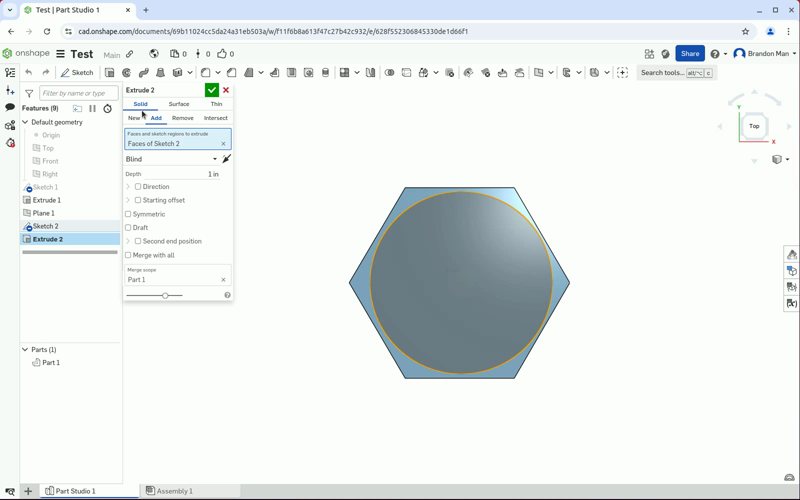
mouse_move(137, 120)
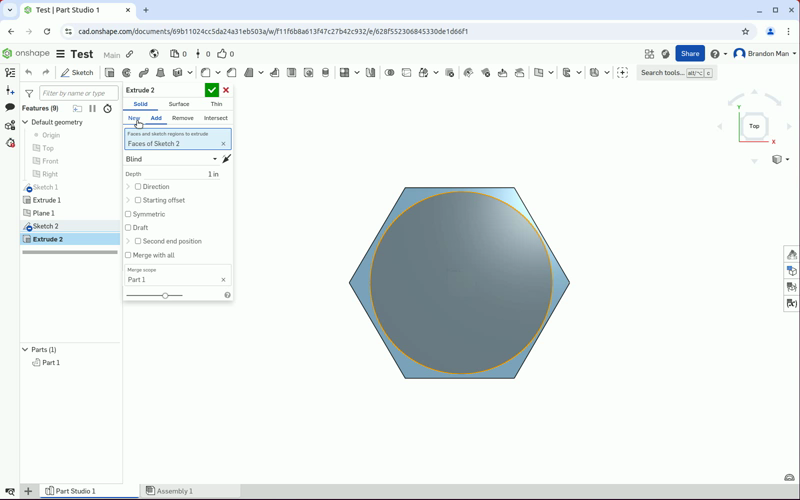
click(137, 120)
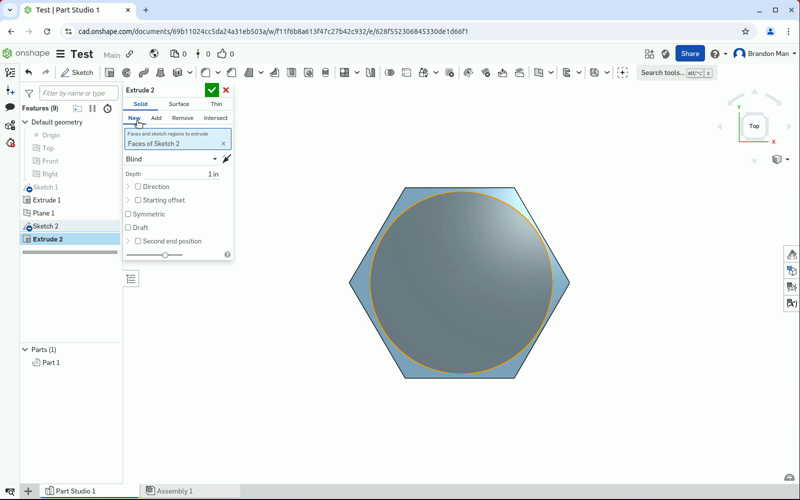
key(tab, 4)
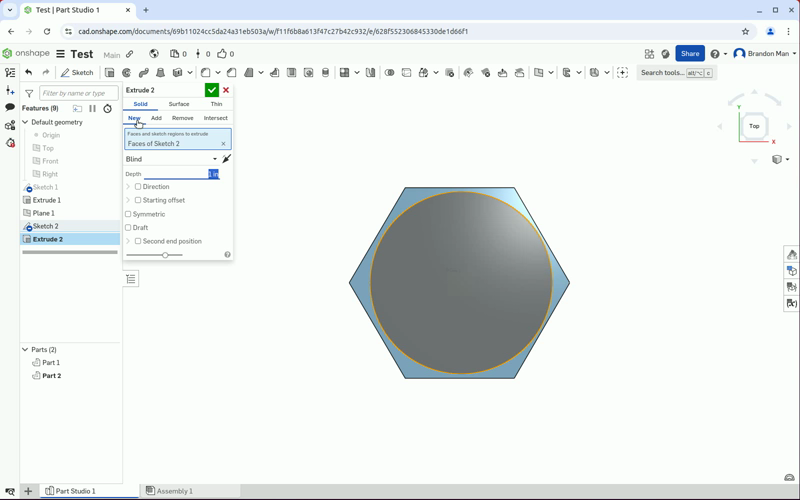
text(7.703)
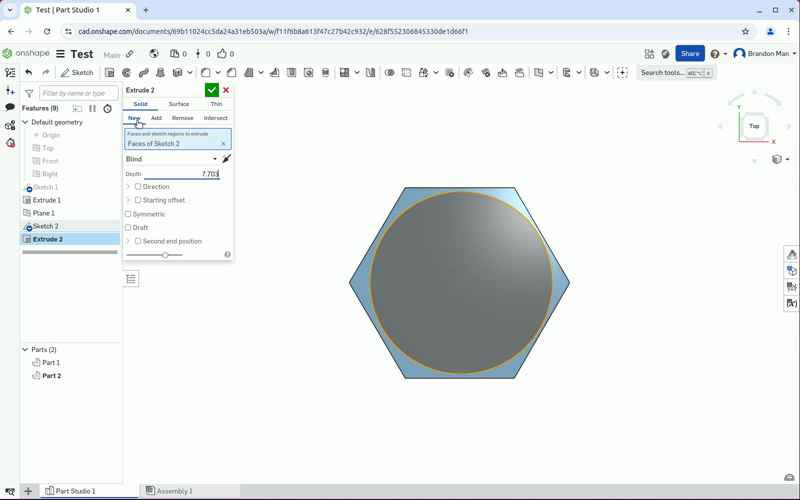
key(enter)
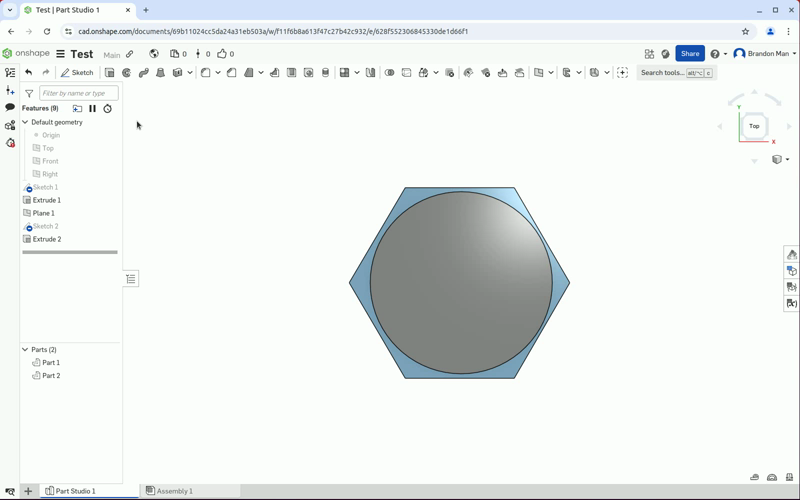
key(shift+h)
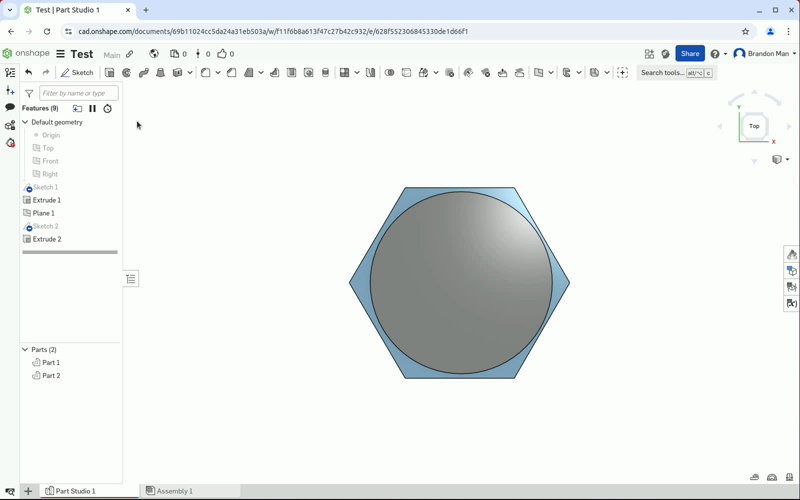
key(shift+h)
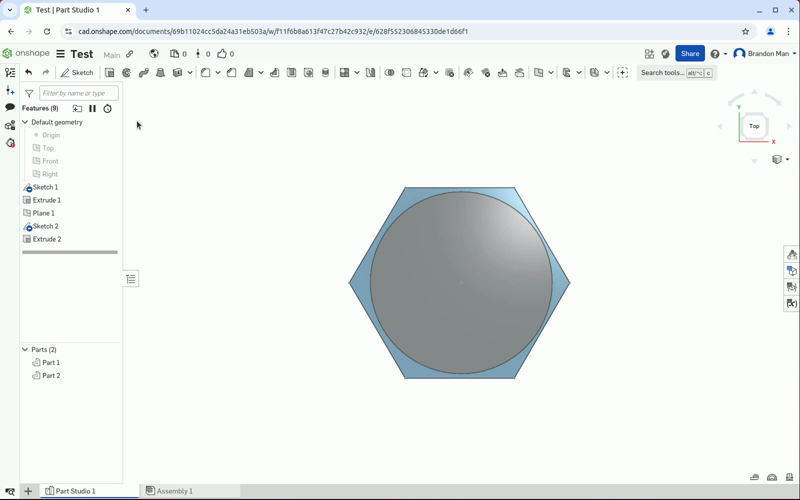
key(shift+7)
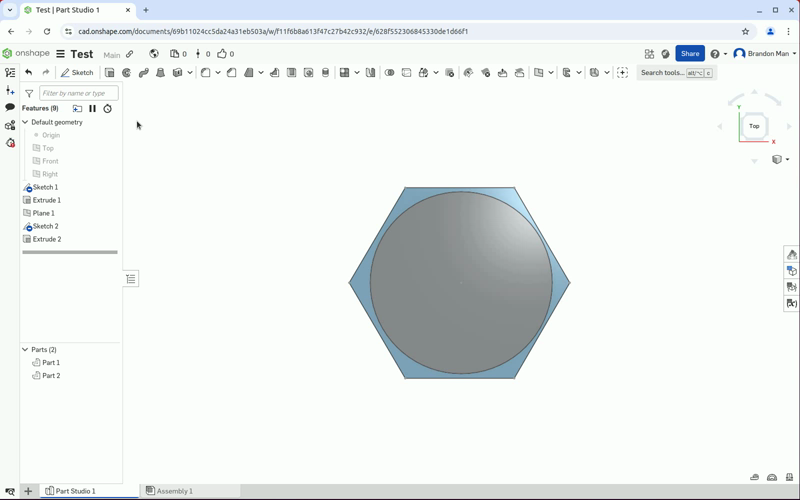
key(up, 3)
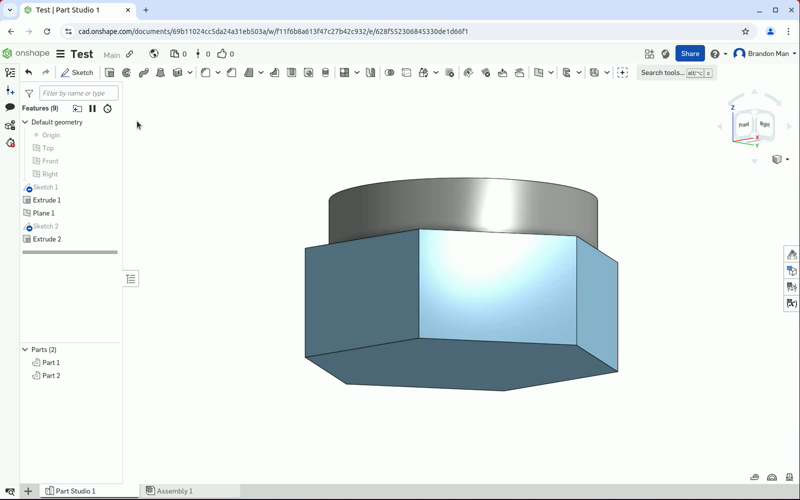
key(left, 3)
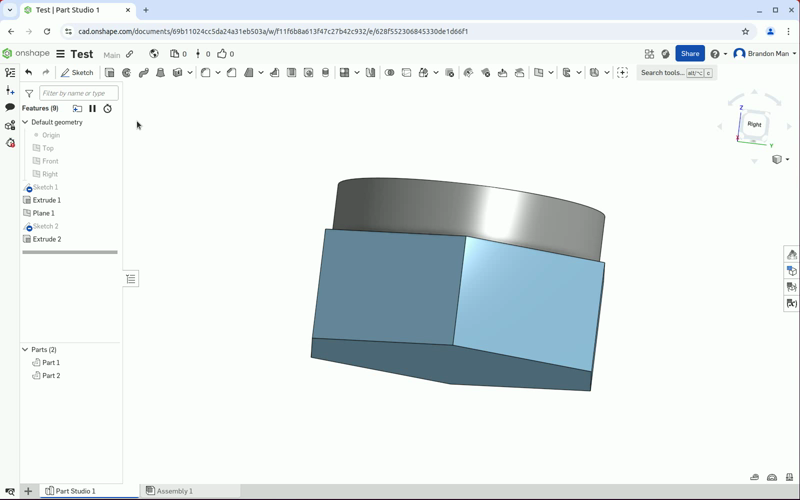
key(right, 3)
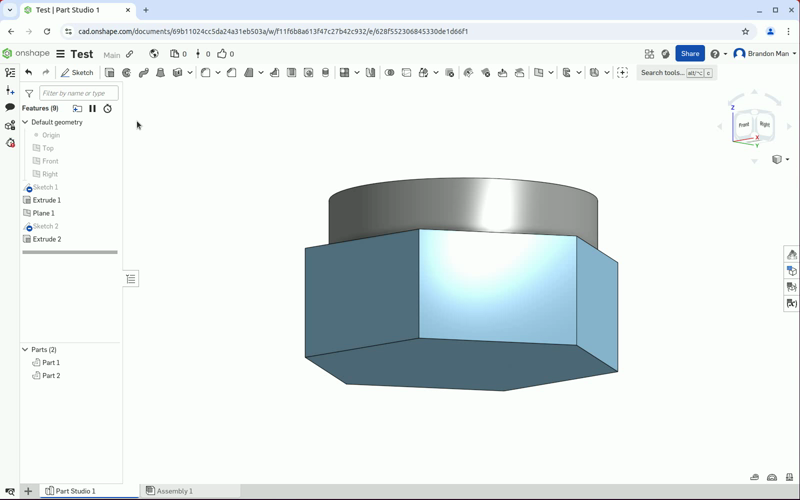
key(down, 3)
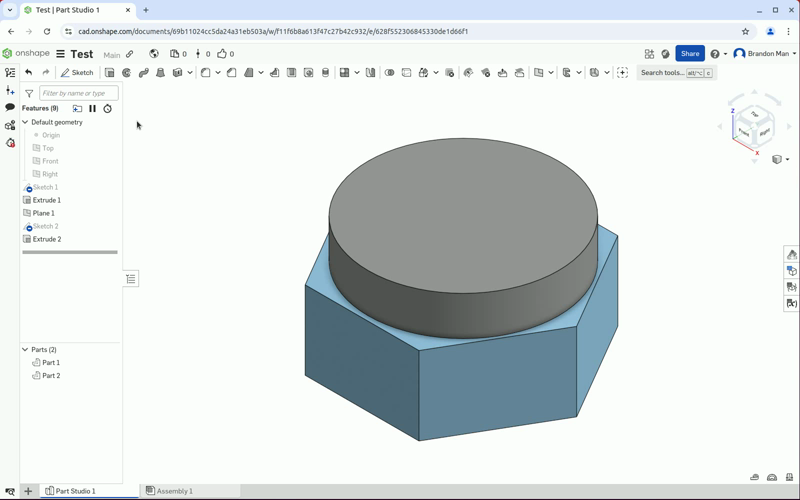
mouse_move(73, 189)
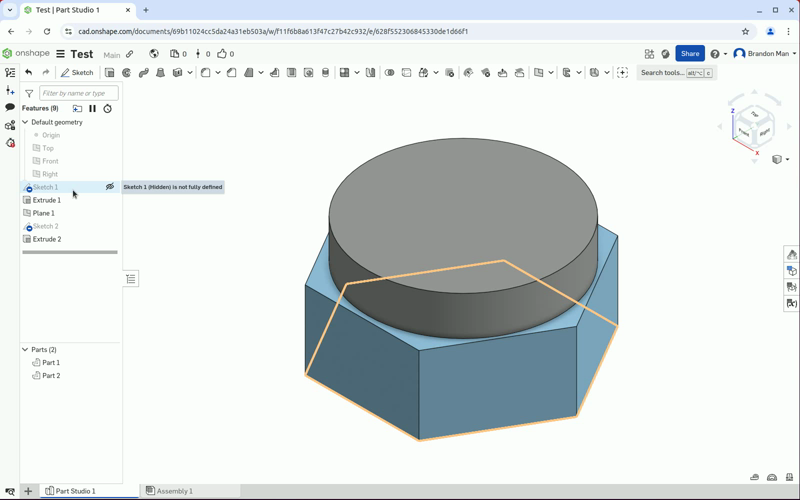
click(73, 189)